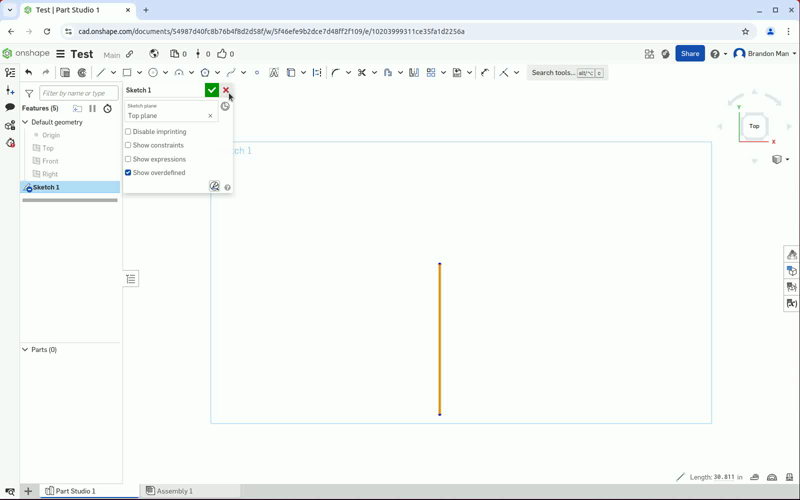
key(shift+h)
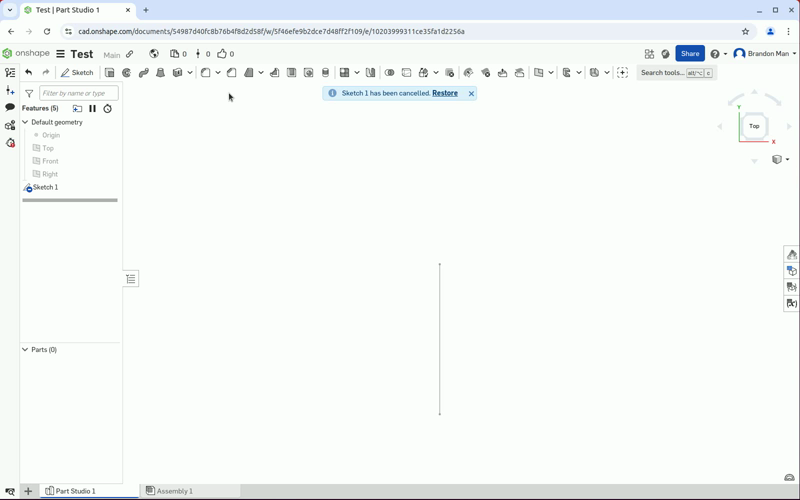
mouse_move(73, 352)
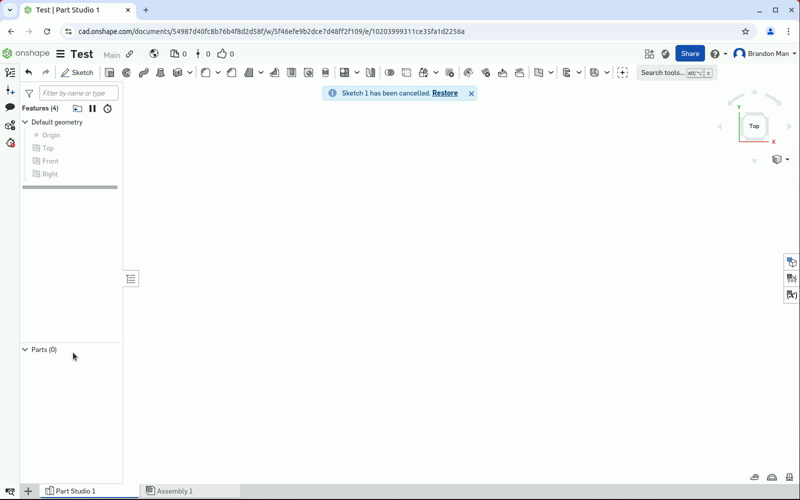
key(y)
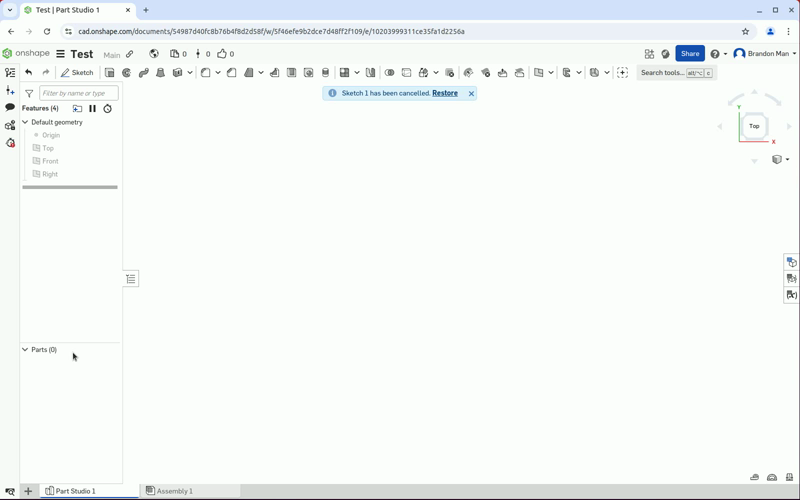
key(shift+p)
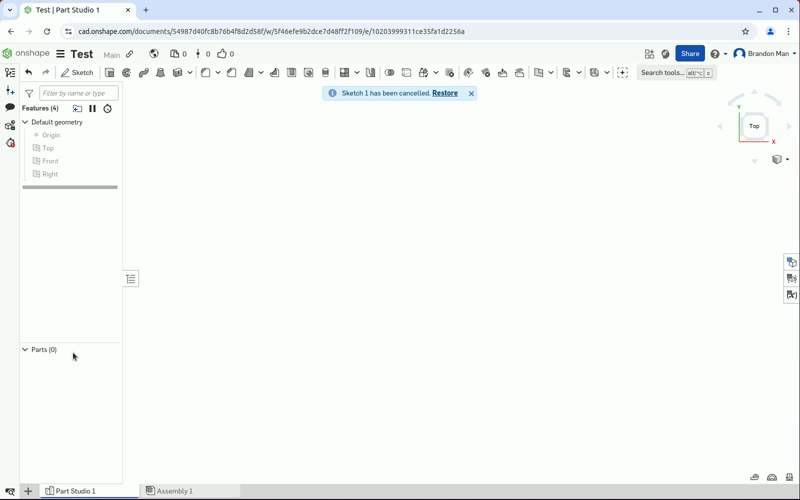
key(space)
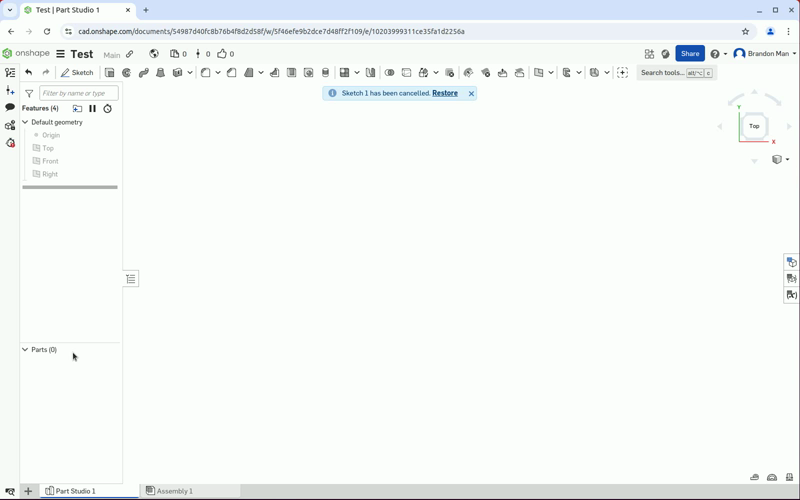
key_down(shift)
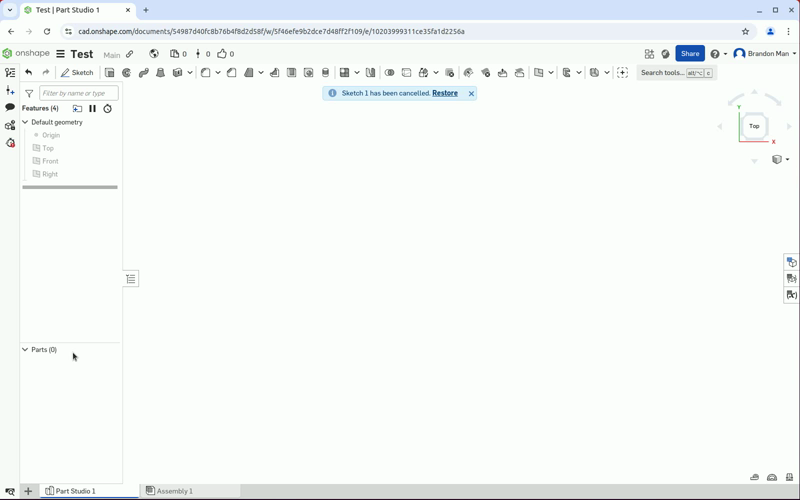
key(up)
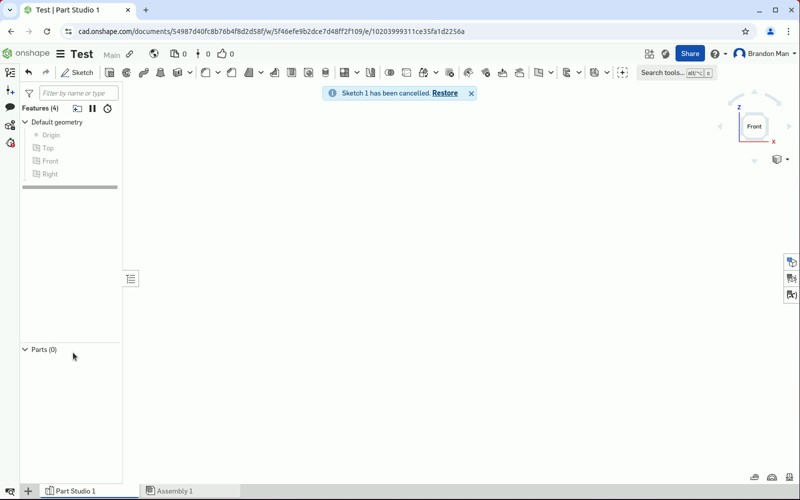
key_up(shift)
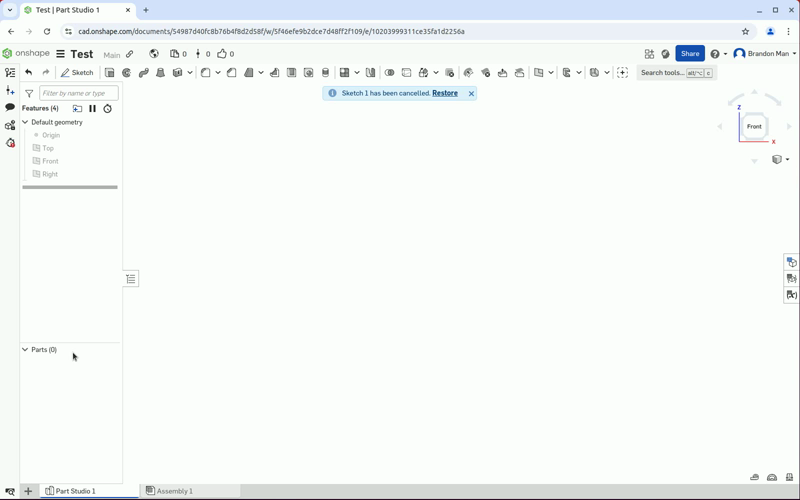
key(space)
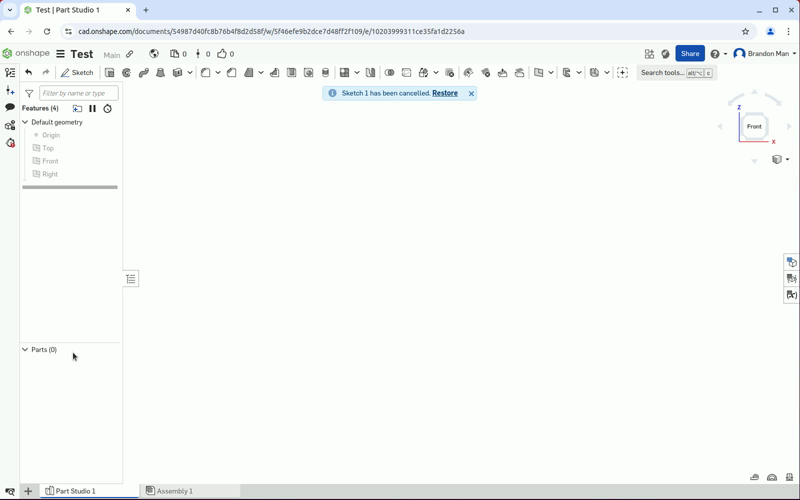
key_down(shift)
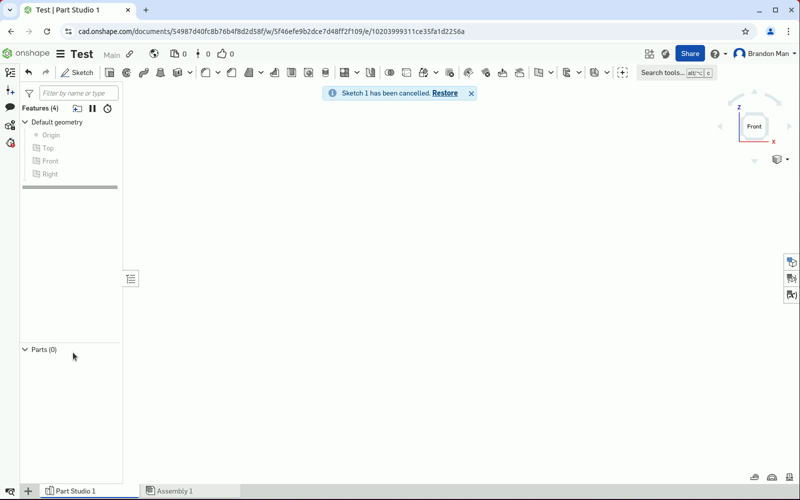
key(left)
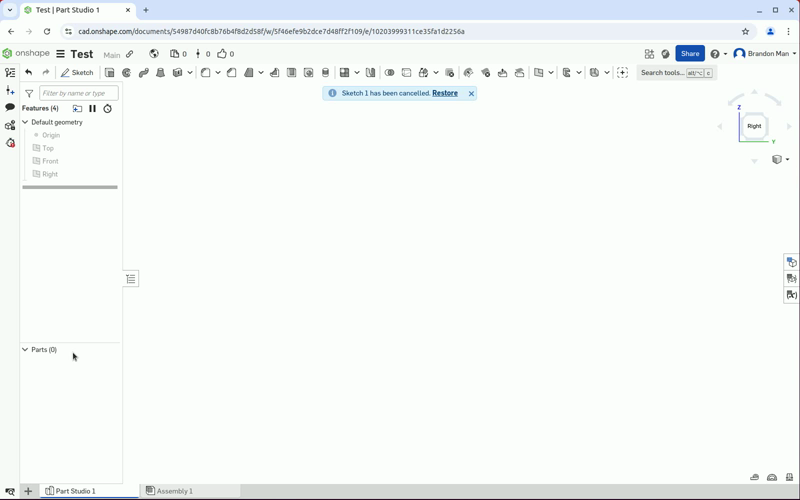
key_up(shift)
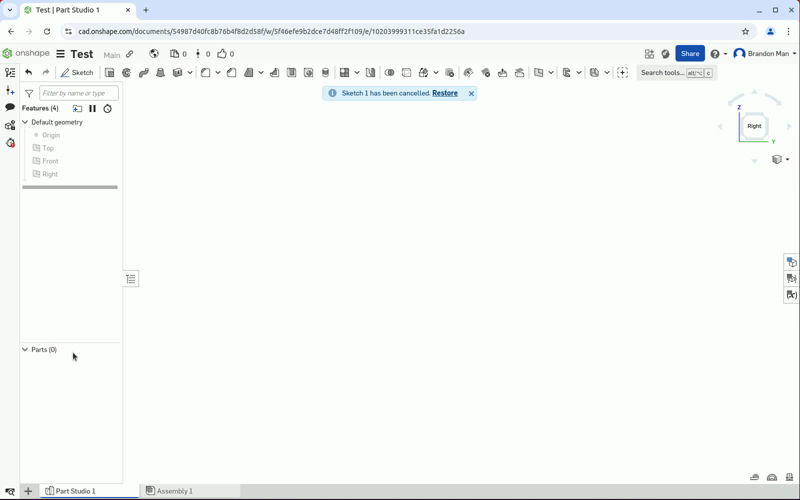
mouse_move(73, 352)
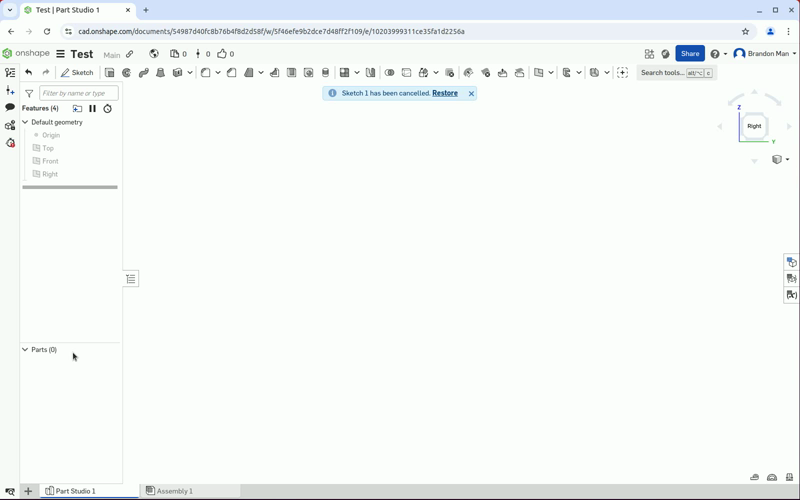
key(shift+y)
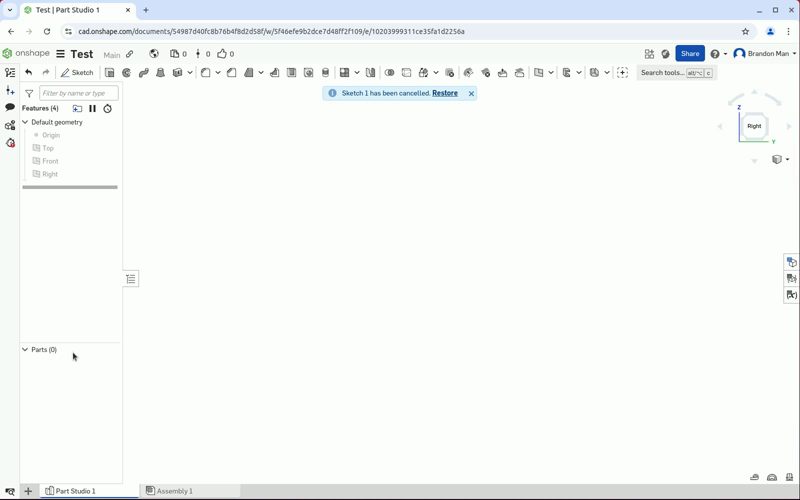
key(shift+s)
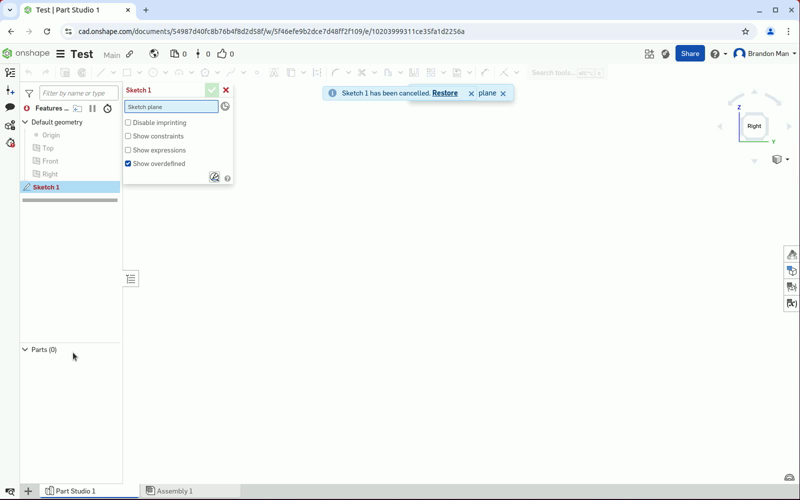
mouse_move(73, 176)
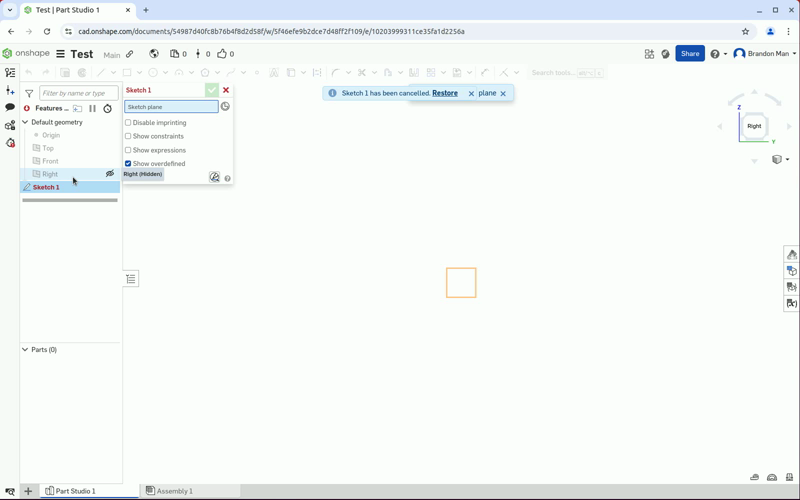
click(73, 176)
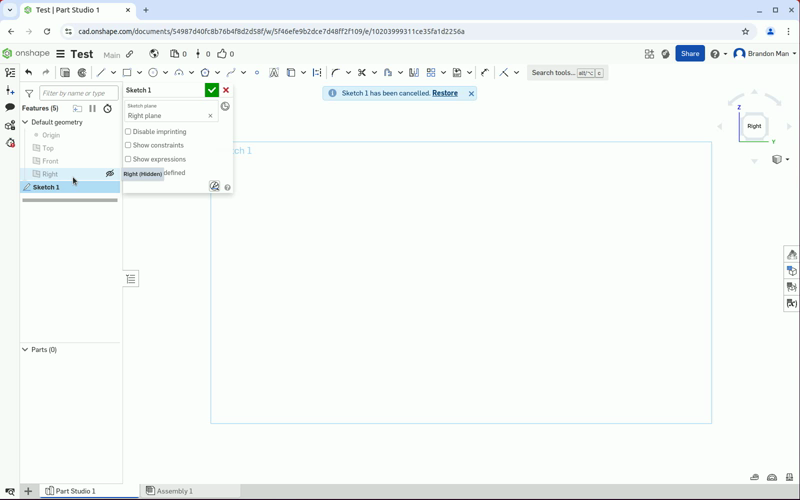
mouse_move(73, 352)
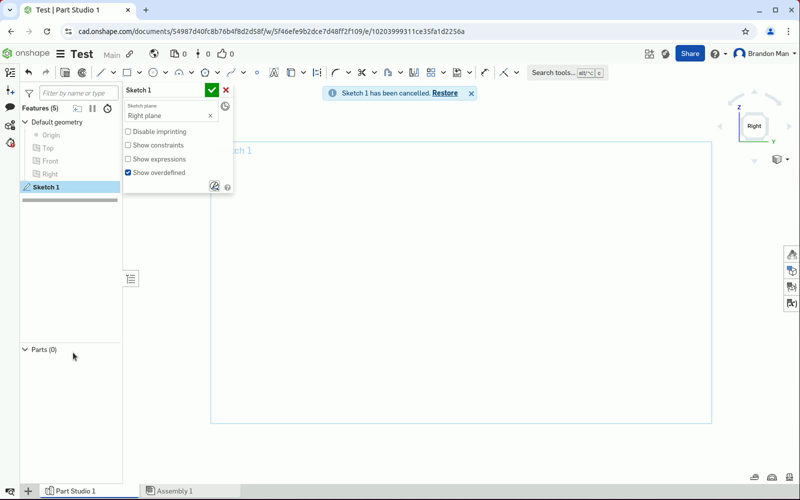
key(y)
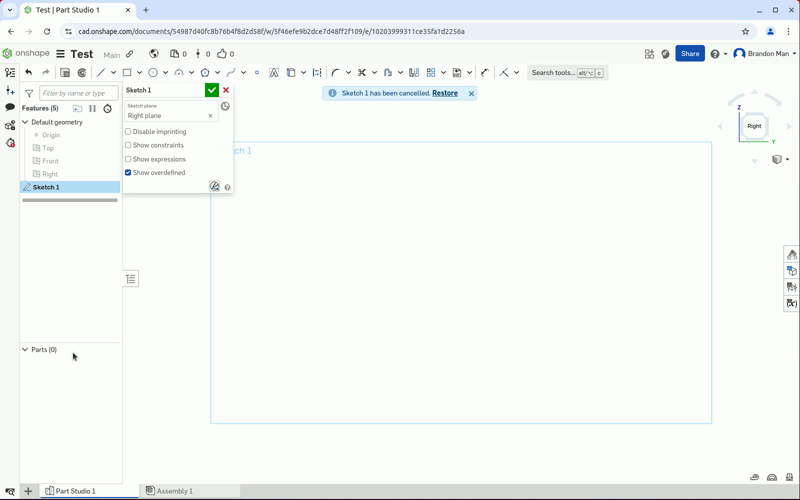
key(c)
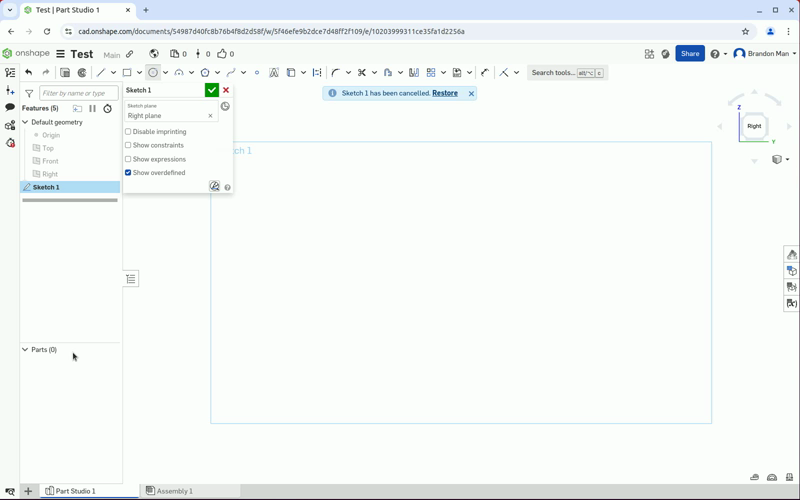
key_down(shift)
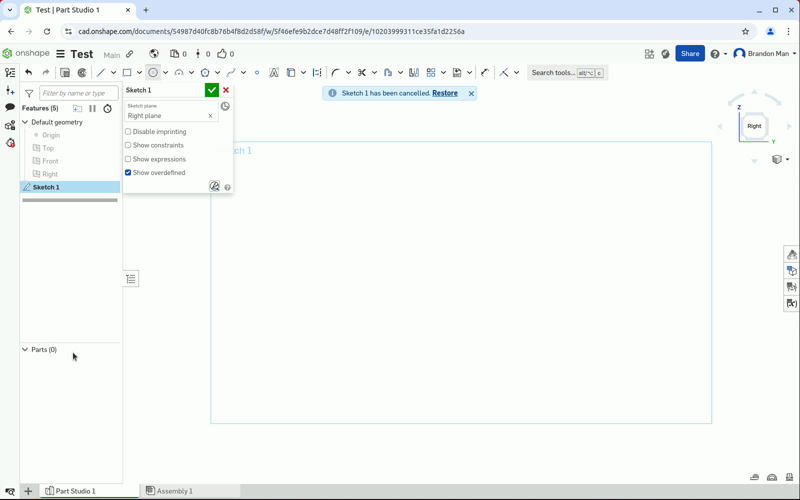
mouse_move(461, 282)
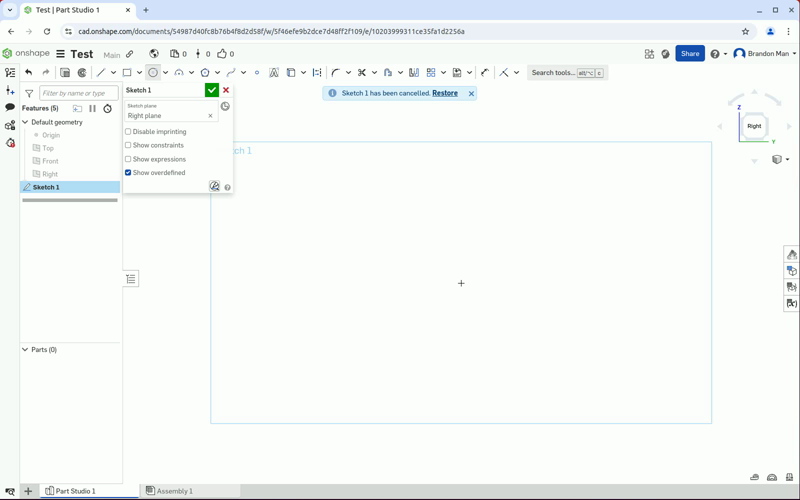
click(461, 282)
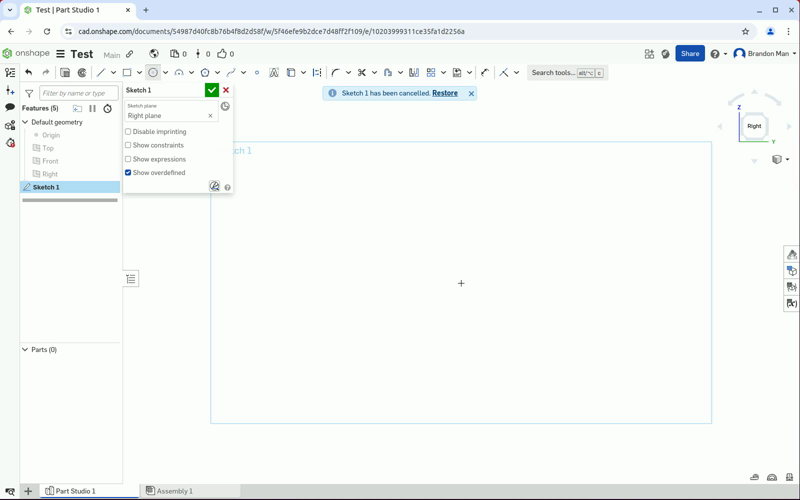
key_up(shift)
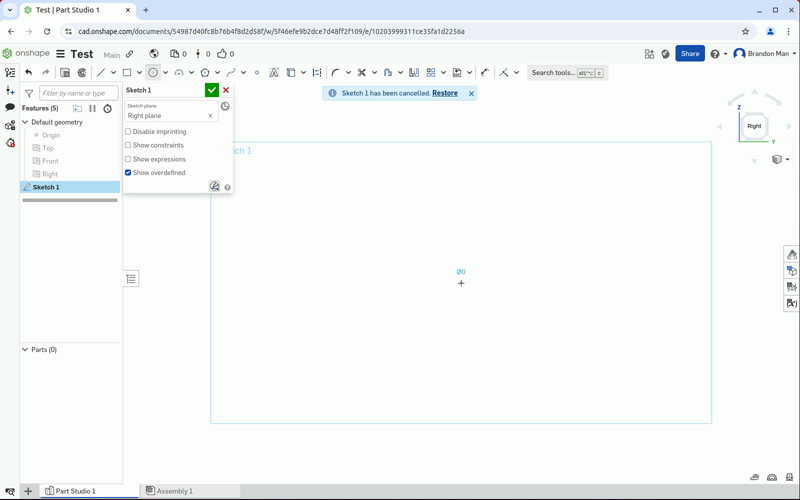
mouse_move(574, 282)
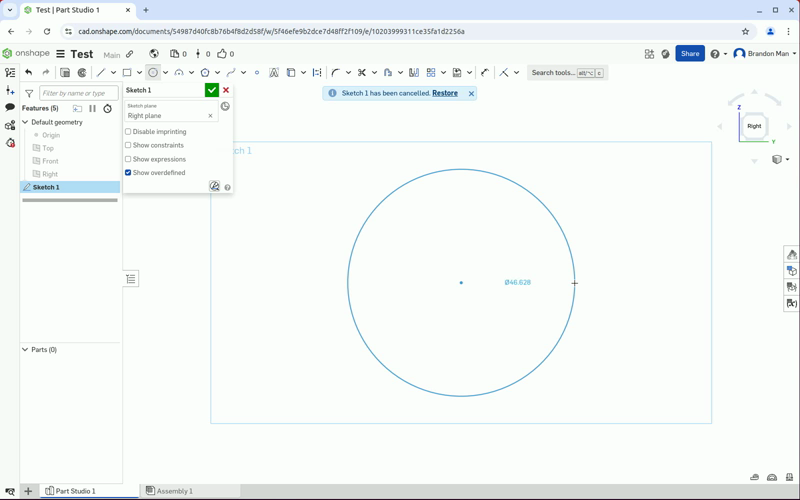
click(574, 282)
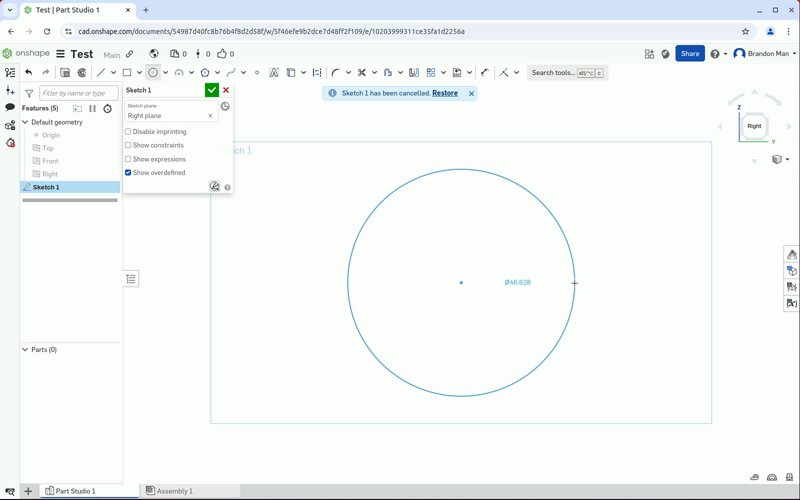
key(esc)
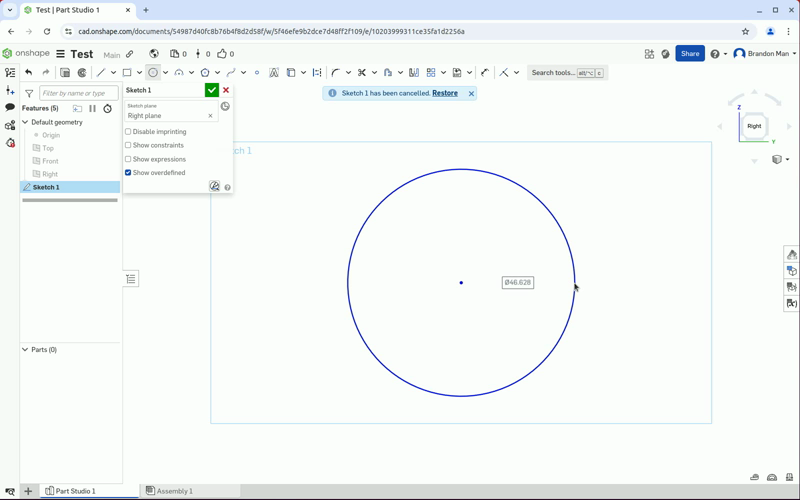
mouse_move(525, 293)
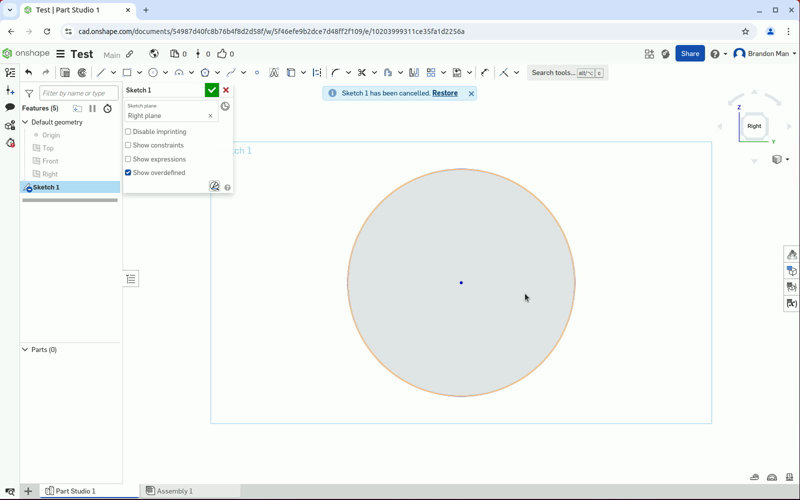
click(525, 293)
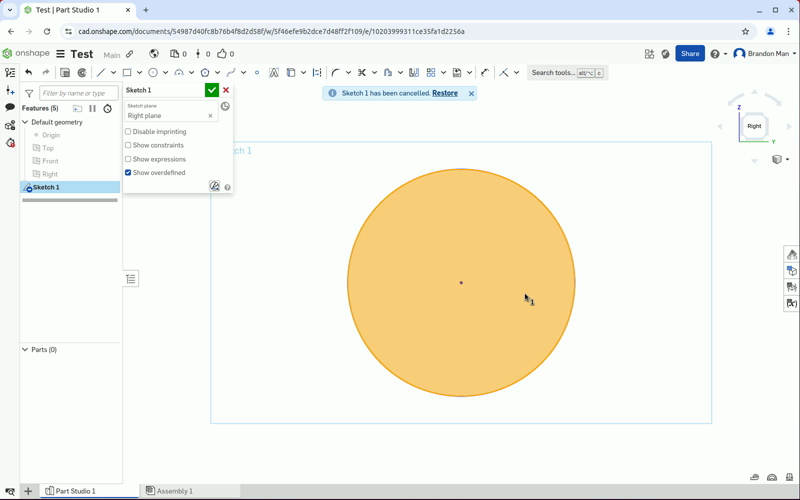
mouse_move(73, 352)
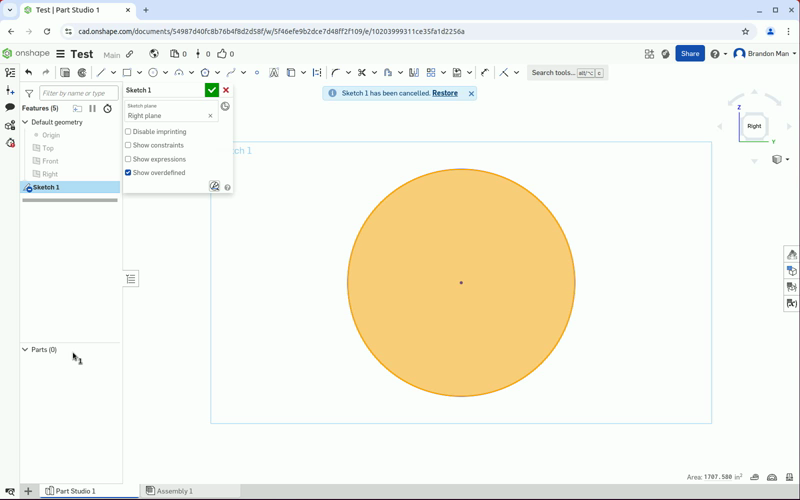
key(shift+y)
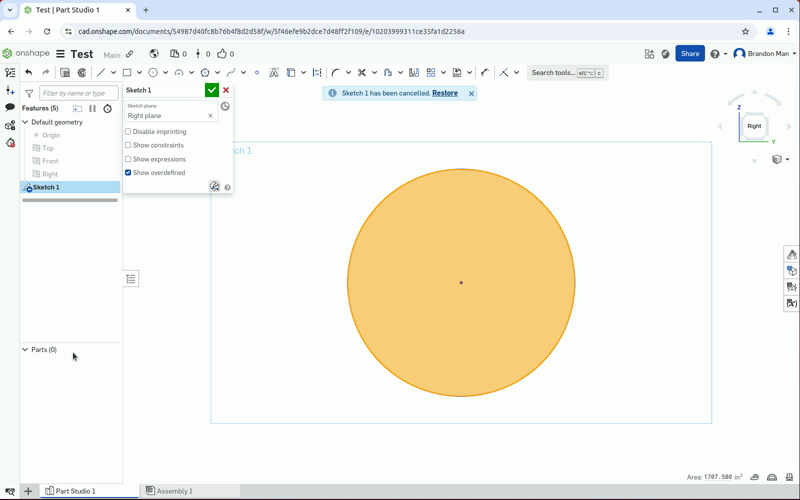
key(shift+e)
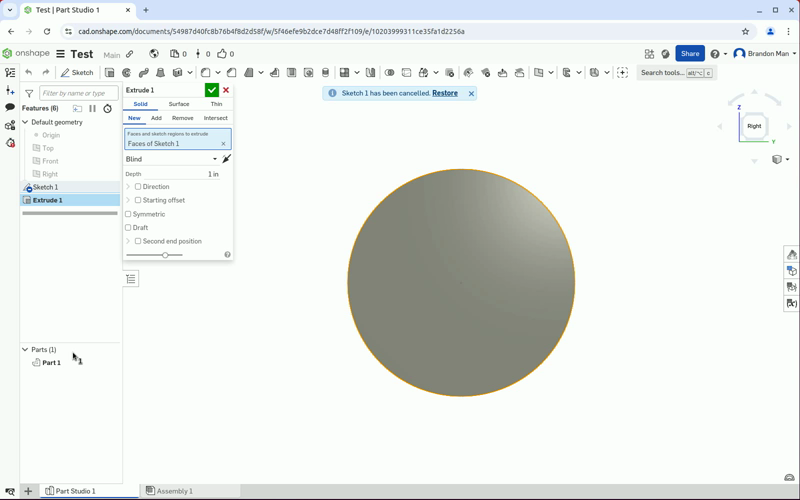
mouse_move(143, 106)
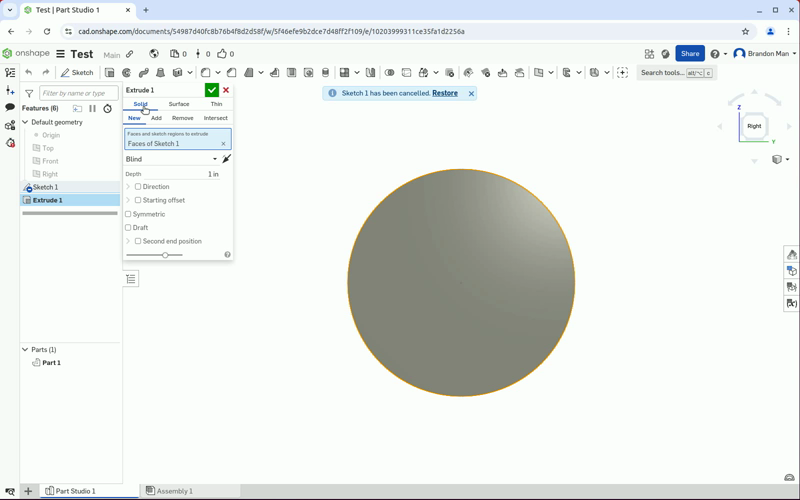
click(143, 106)
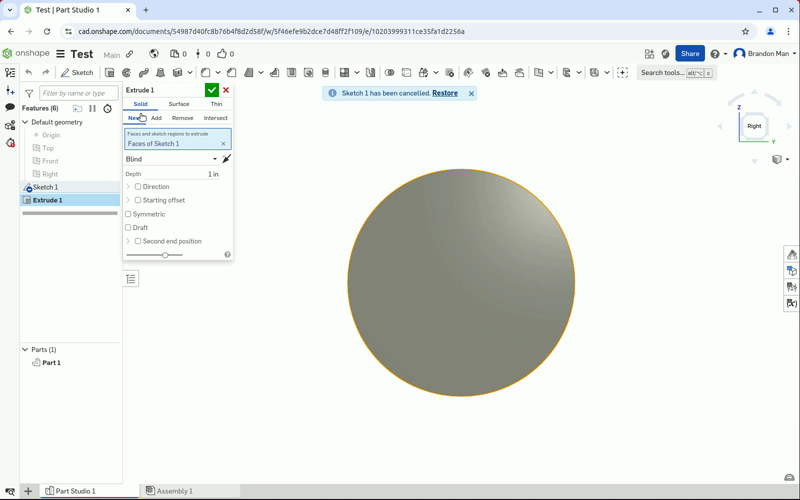
mouse_move(137, 120)
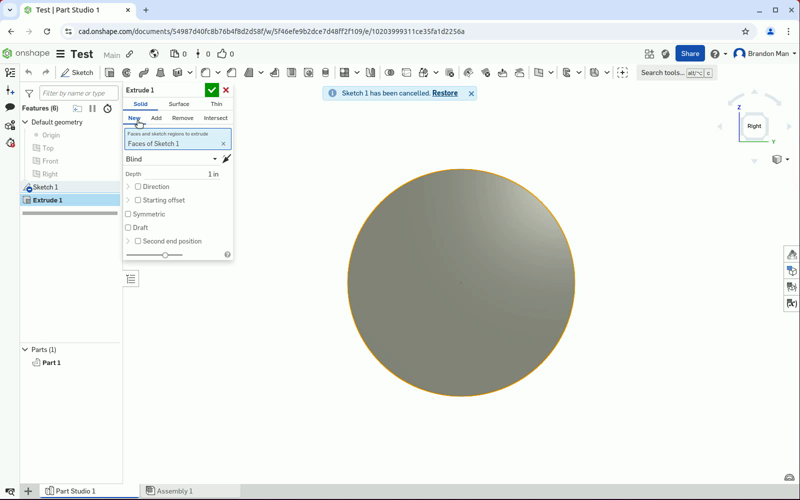
click(137, 120)
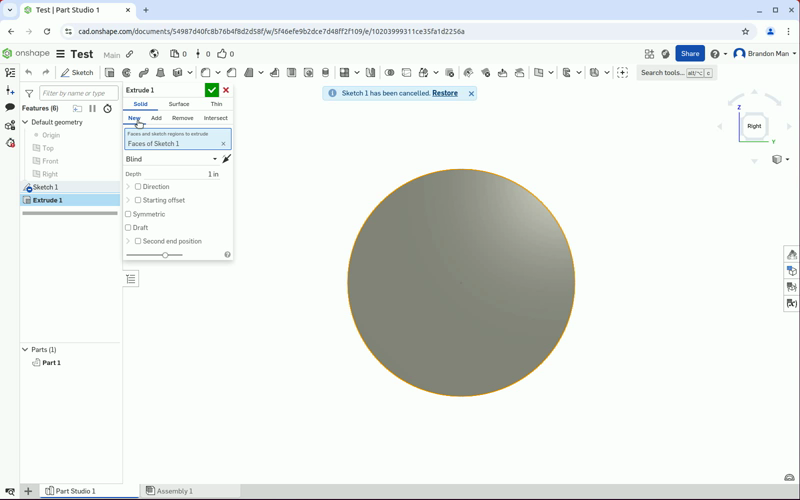
key(tab, 4)
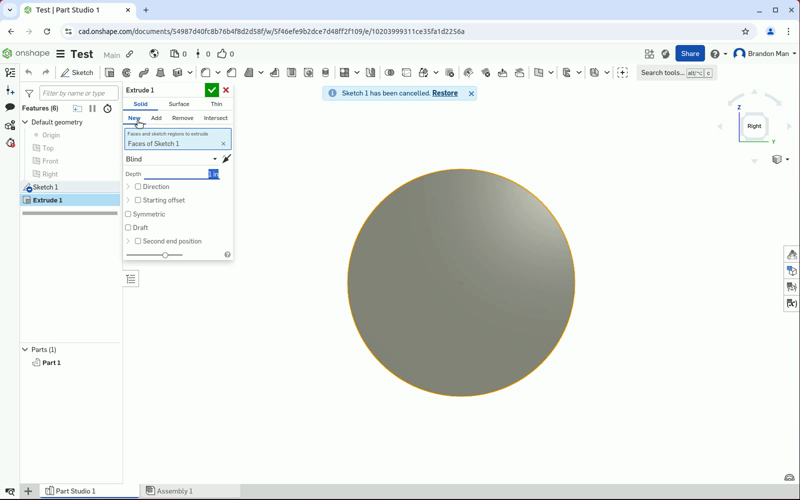
text(6.981)
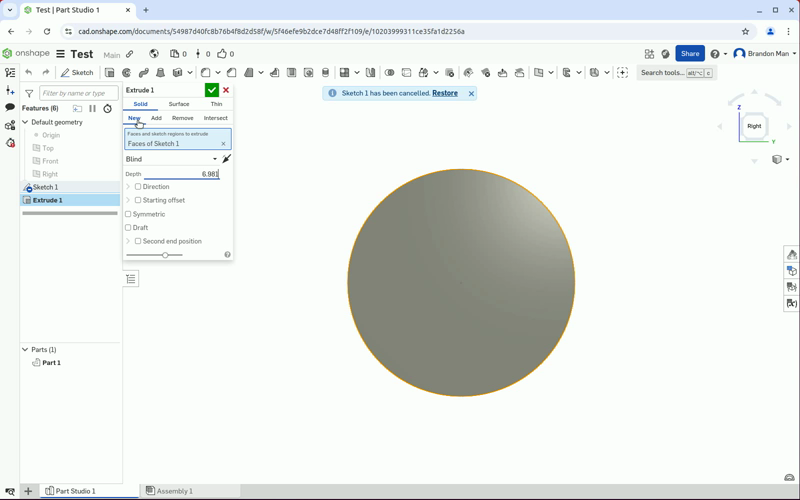
key(enter)
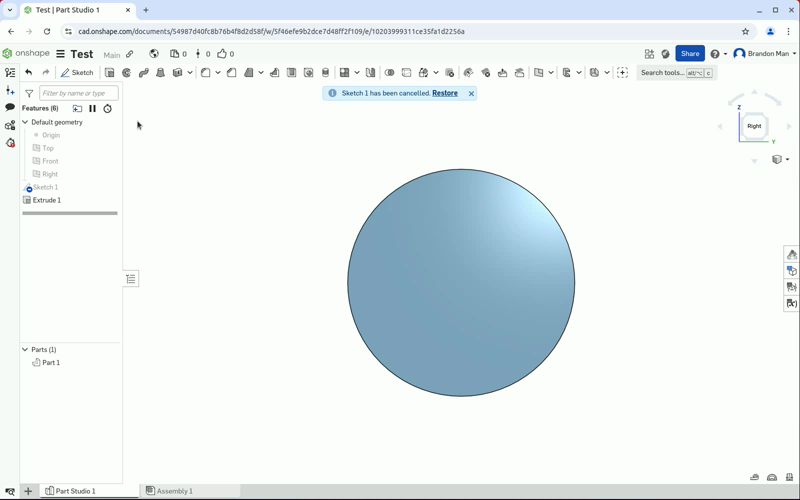
key(shift+h)
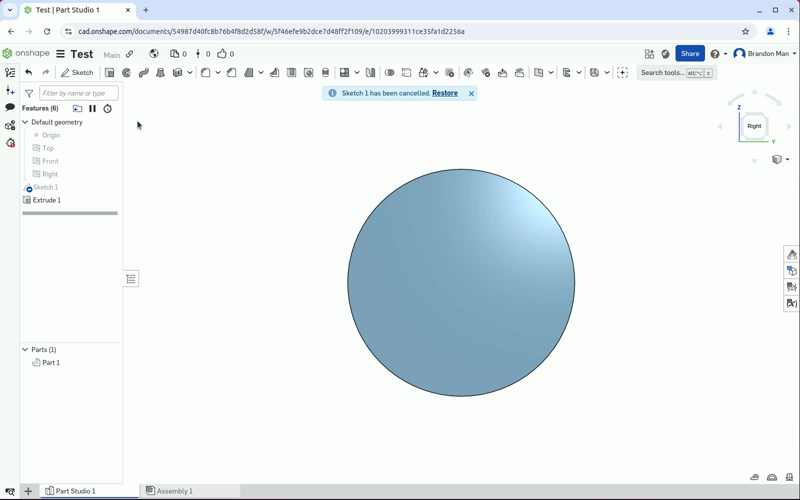
key(shift+h)
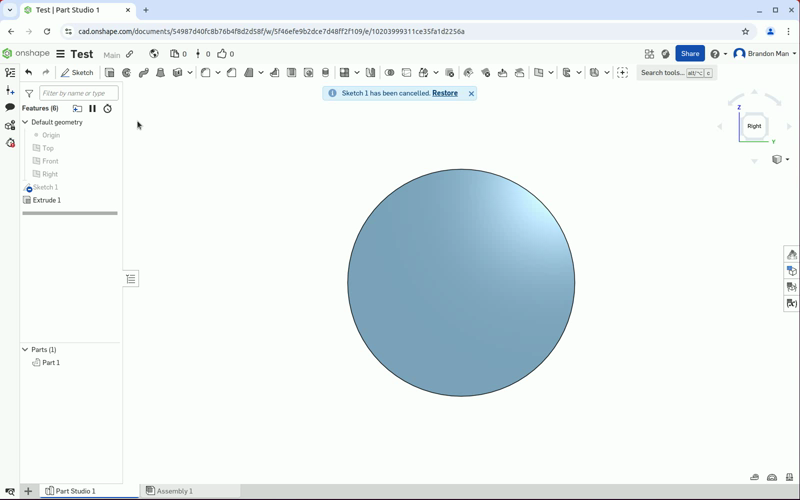
mouse_move(73, 189)
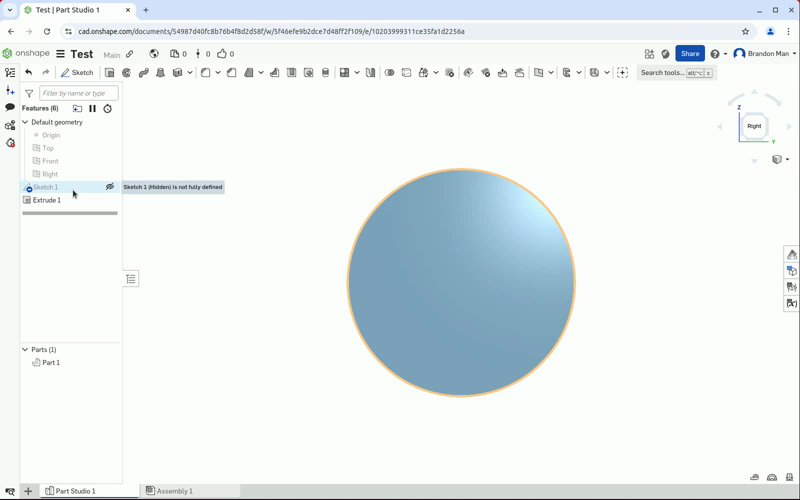
click(73, 189)
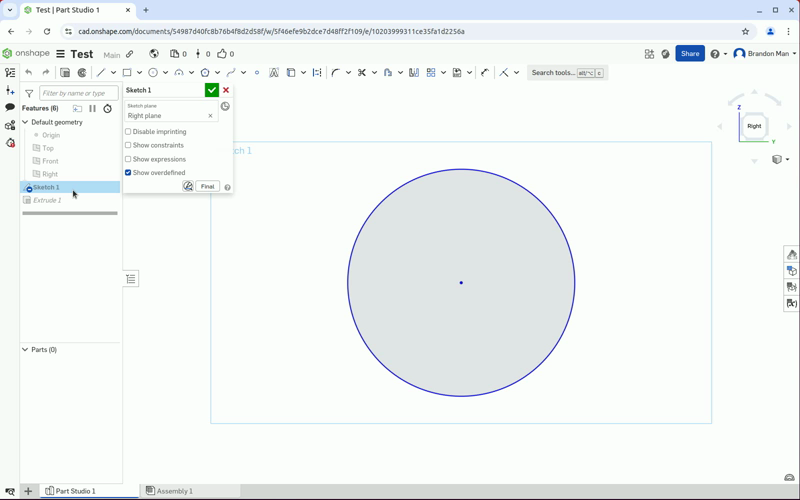
mouse_move(229, 92)
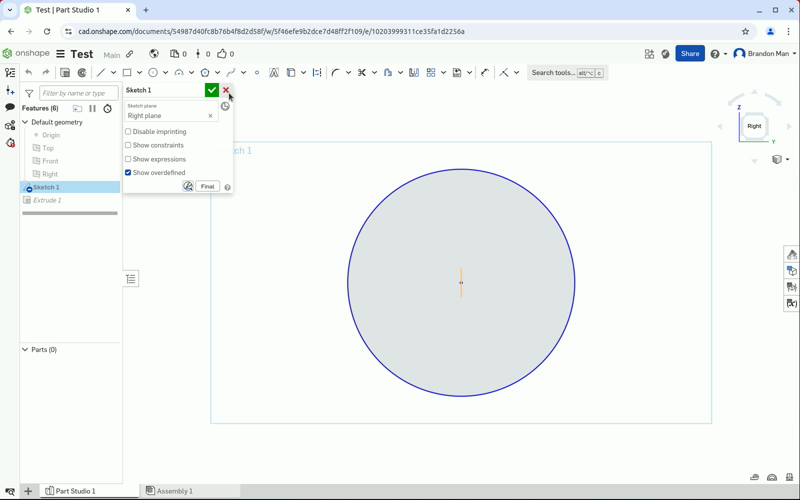
click(229, 92)
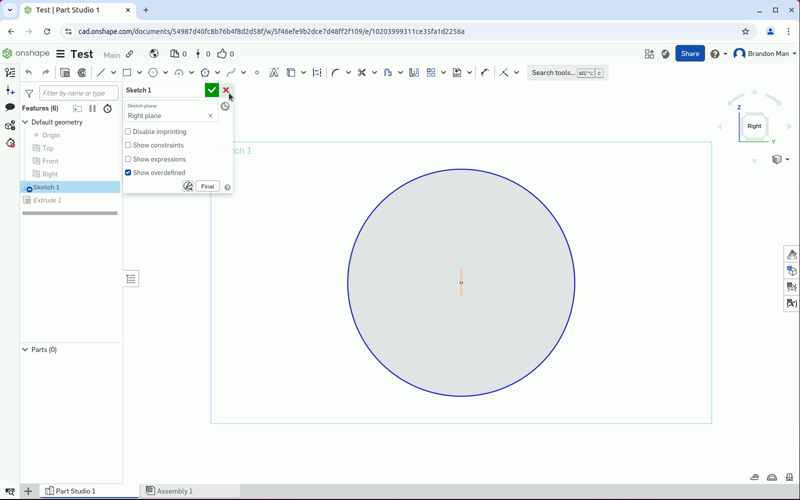
key(shift+s)
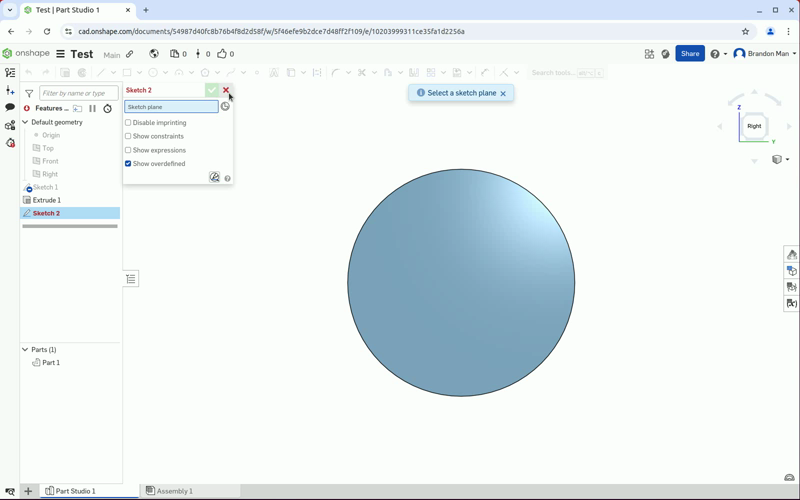
mouse_move(73, 176)
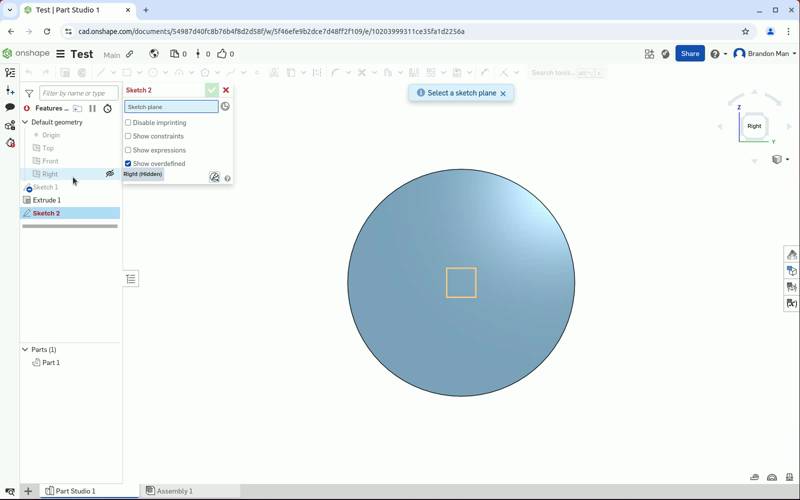
click(73, 176)
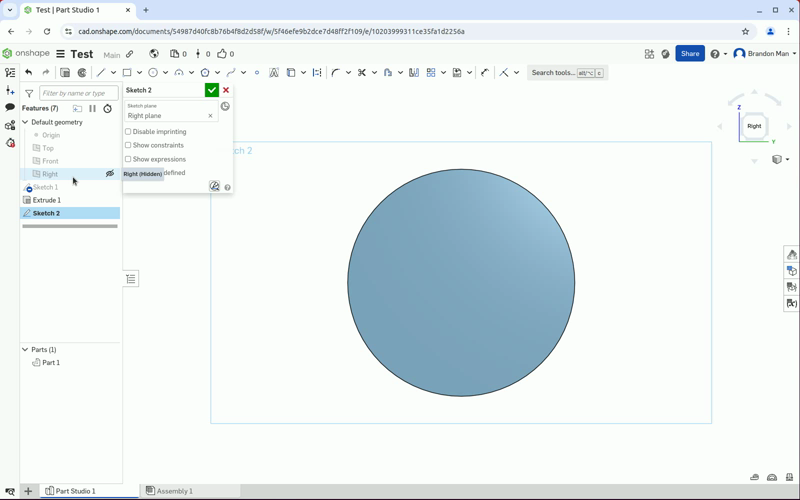
mouse_move(73, 352)
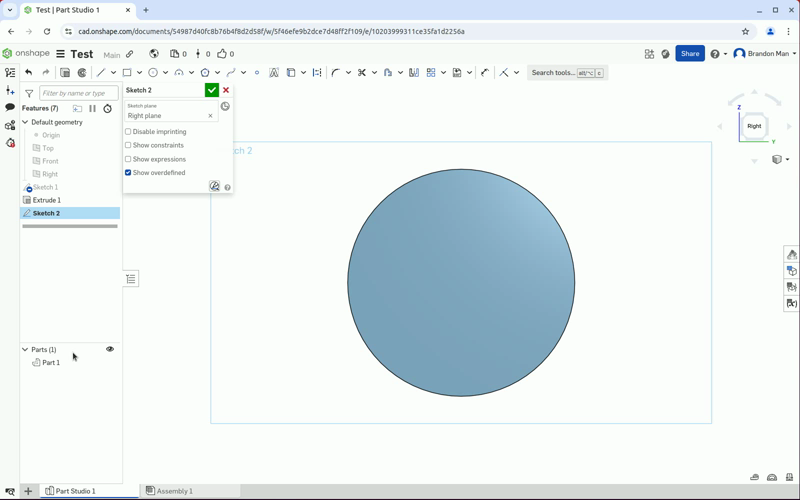
key(y)
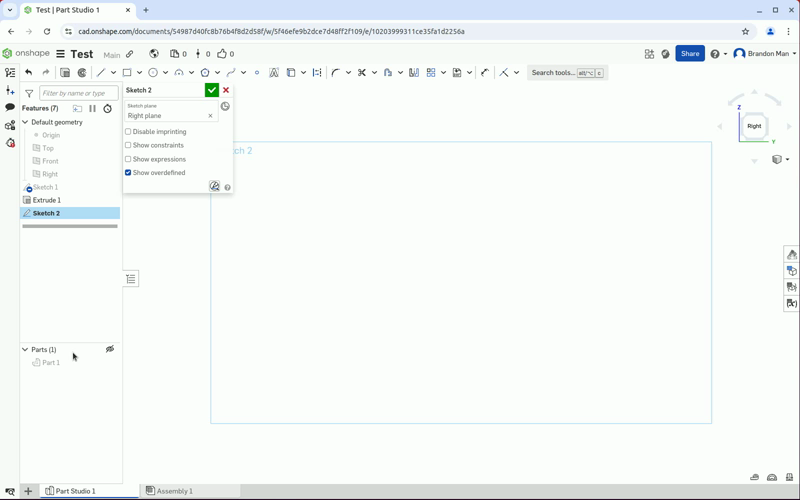
key(c)
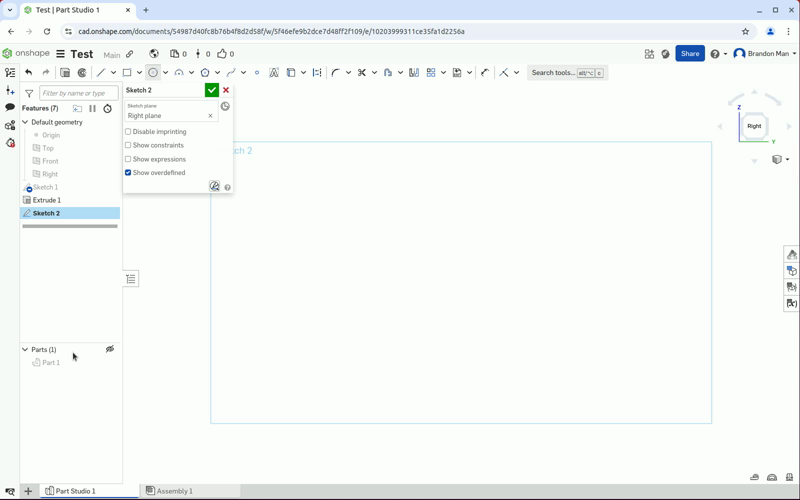
key_down(shift)
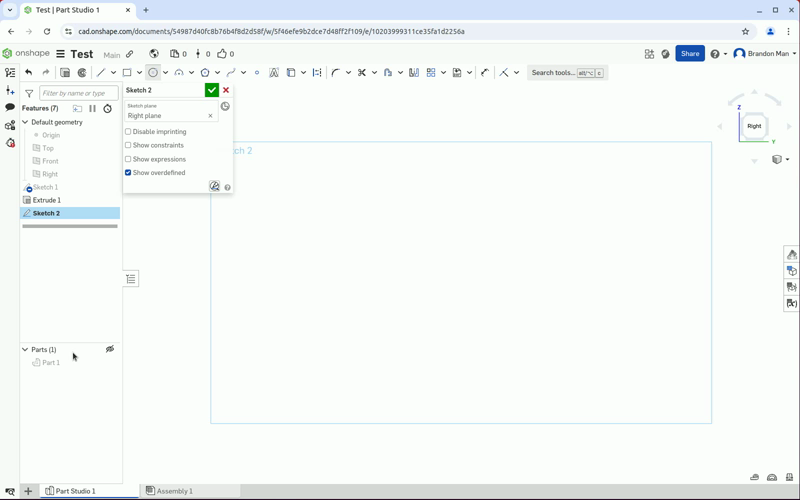
mouse_move(461, 282)
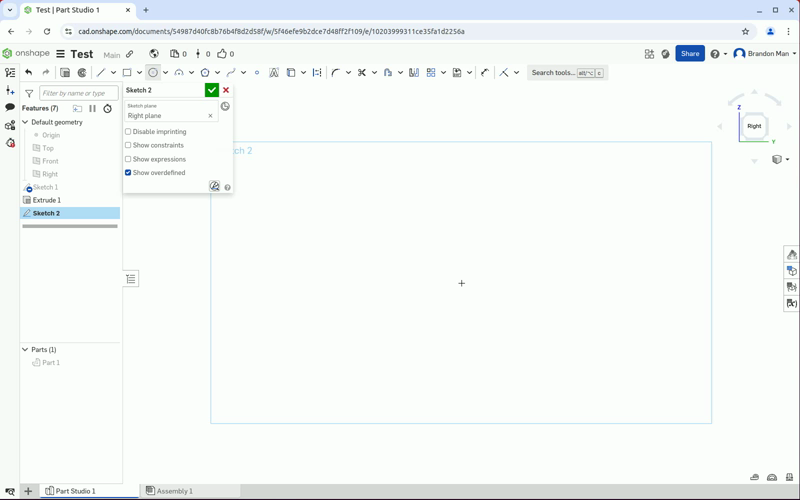
click(461, 282)
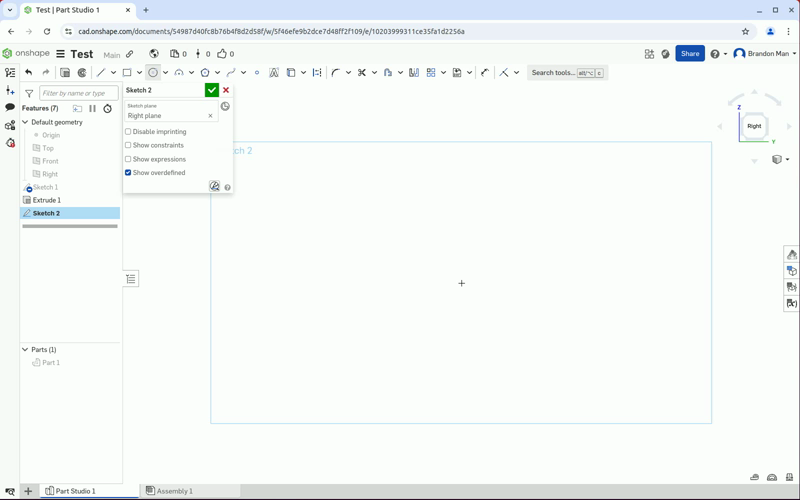
key_up(shift)
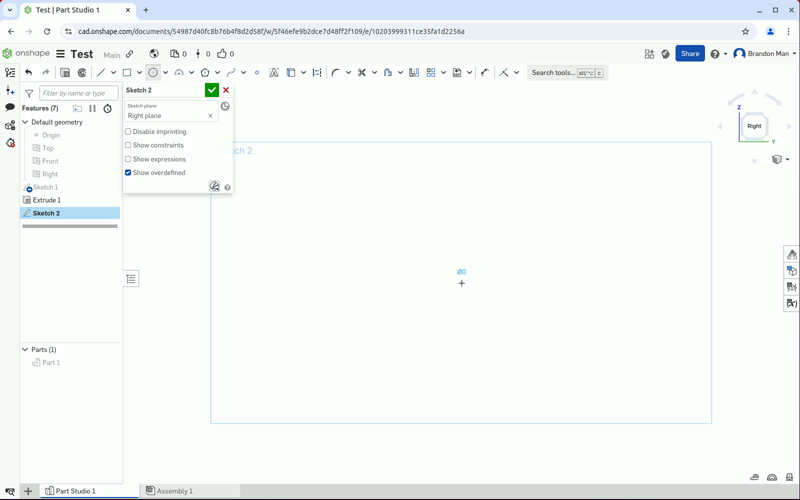
mouse_move(465, 282)
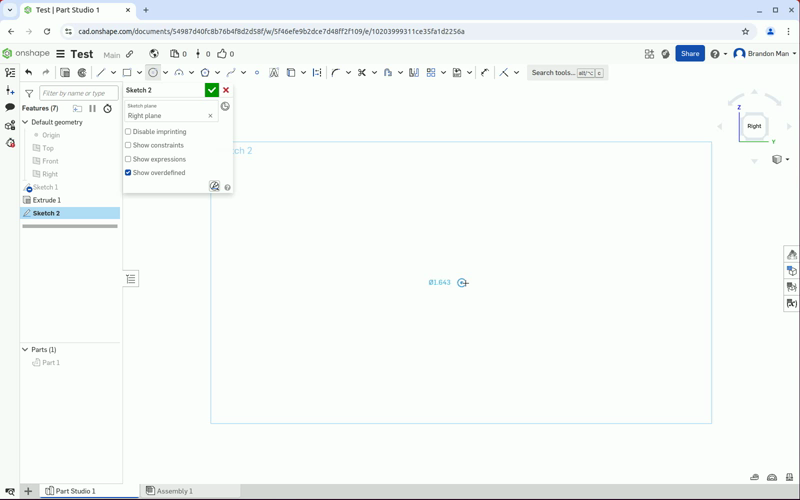
click(465, 282)
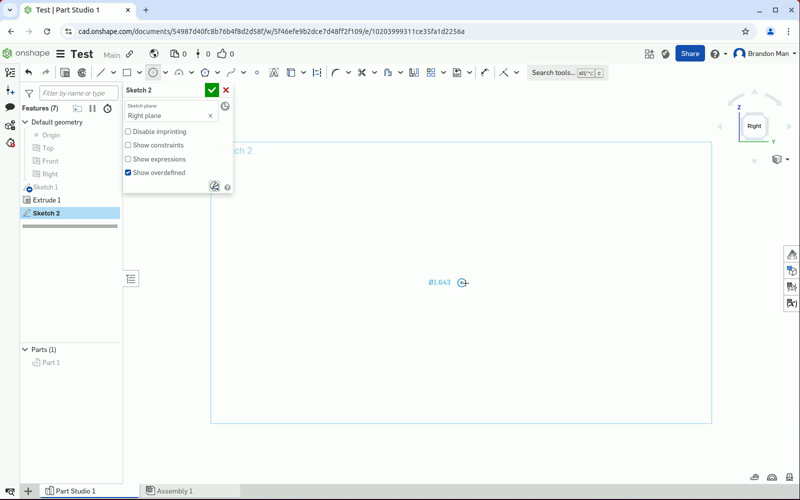
key(esc)
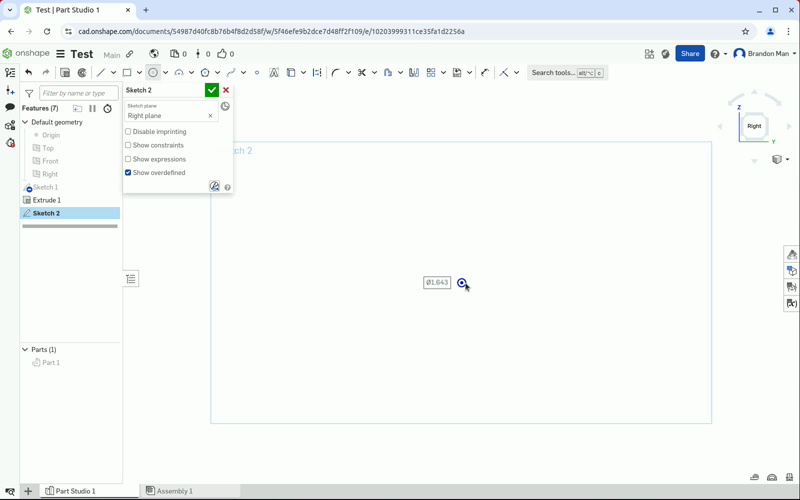
mouse_move(458, 283)
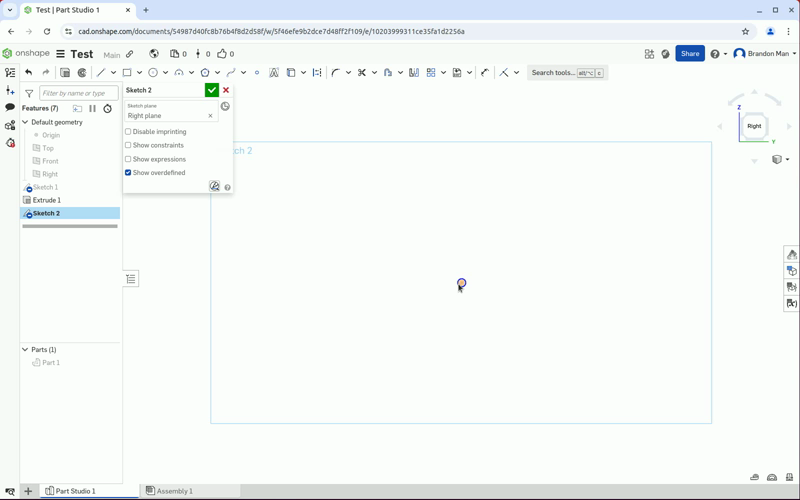
scroll(6)
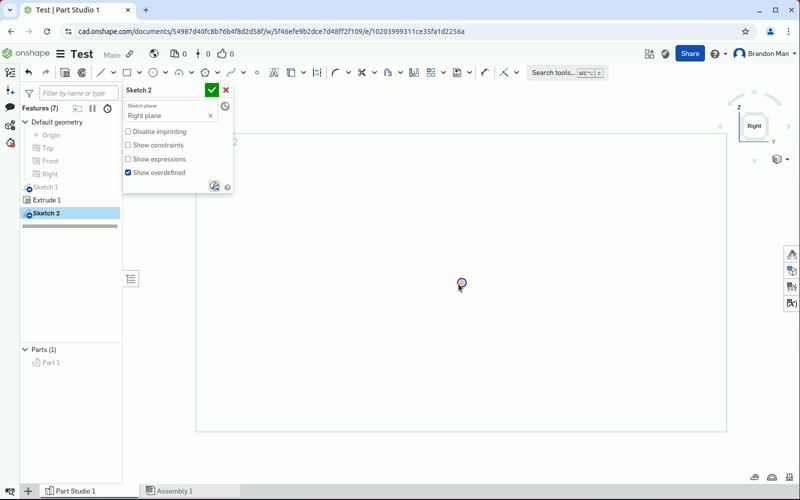
scroll(6)
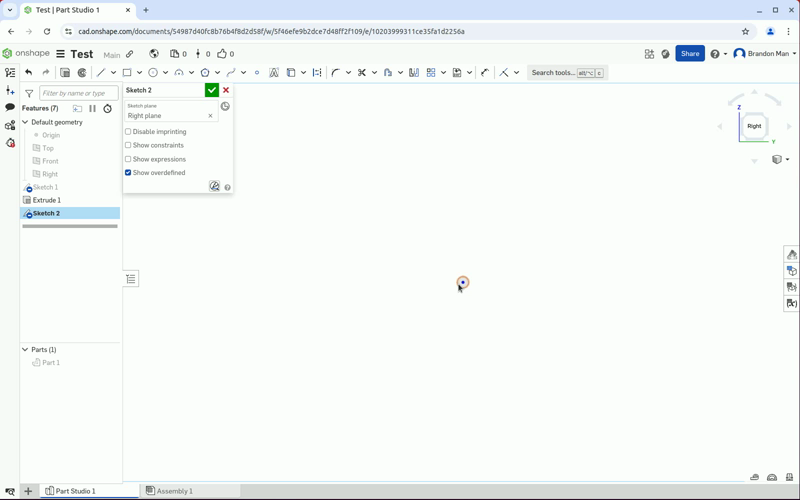
scroll(6)
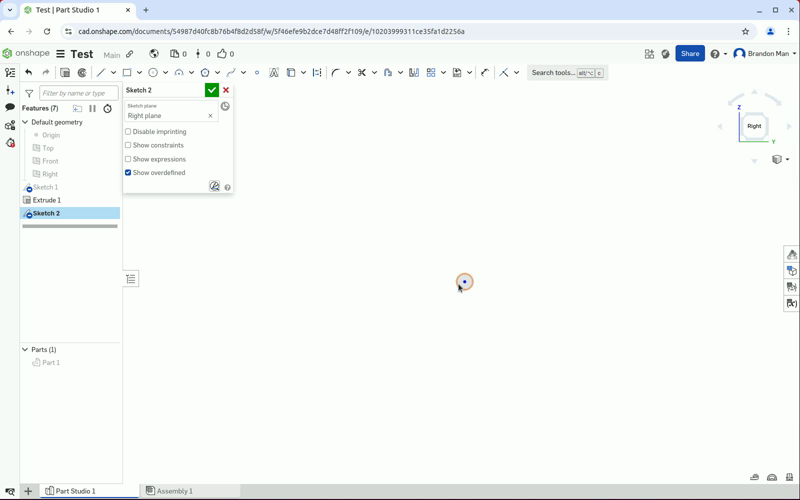
scroll(6)
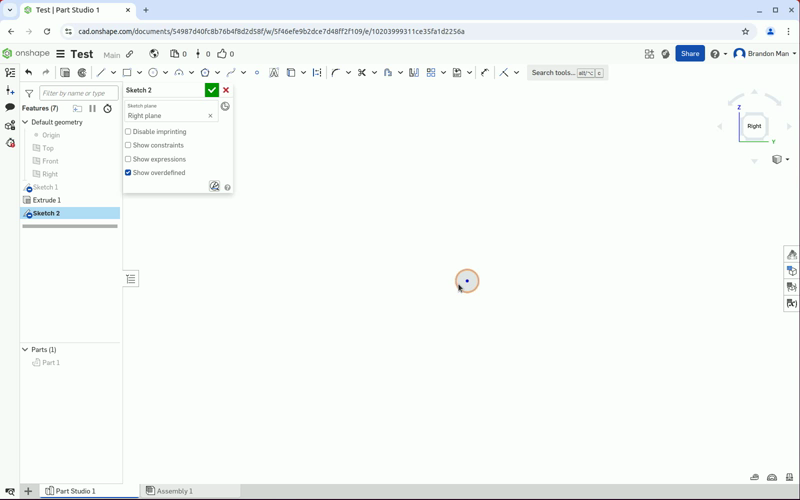
scroll(6)
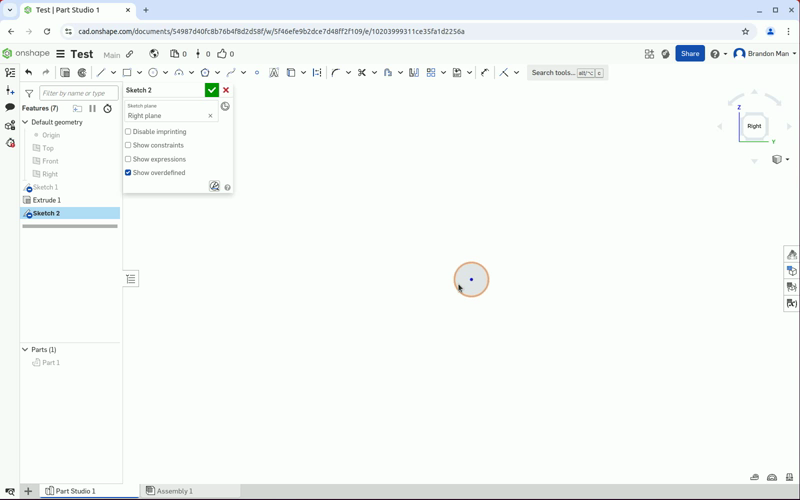
scroll(6)
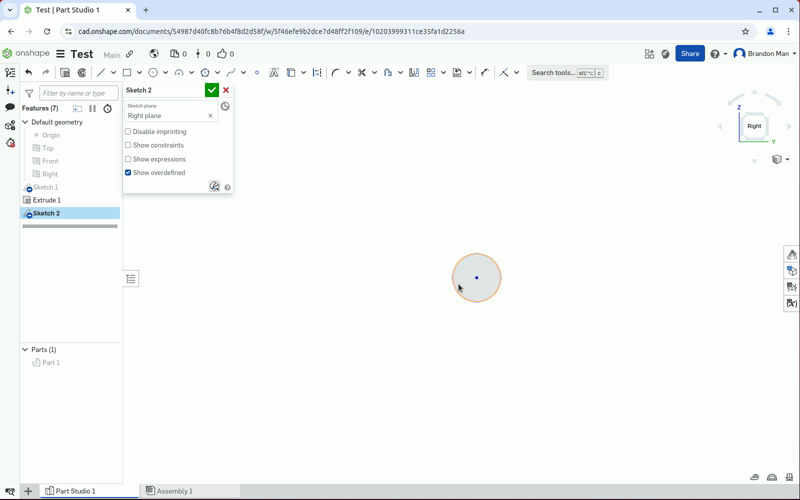
scroll(6)
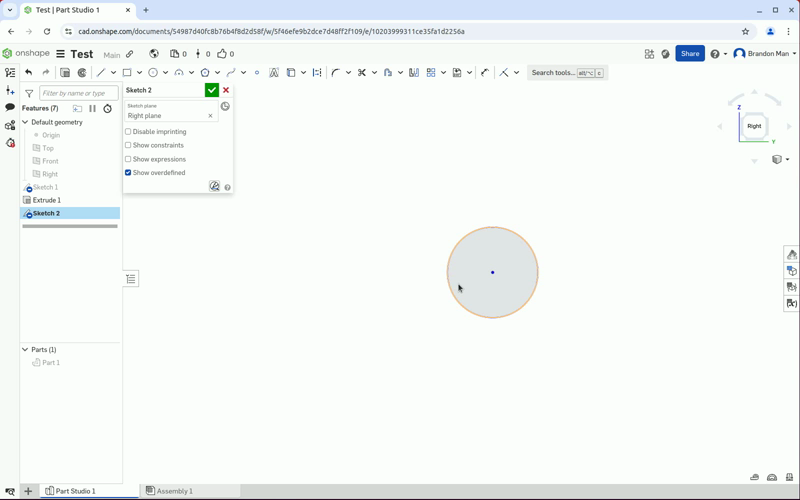
click(458, 283)
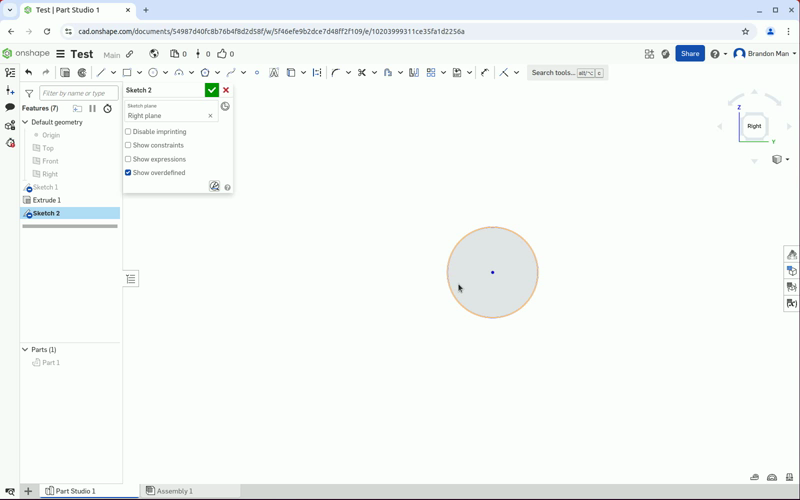
scroll(-6)
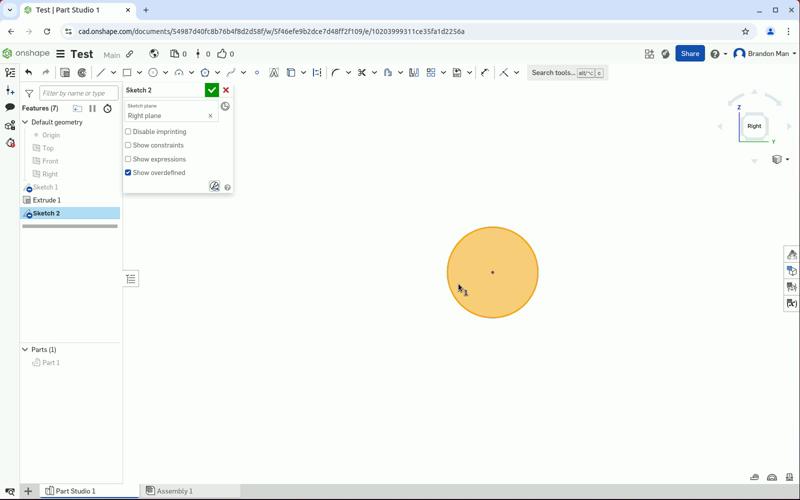
scroll(-6)
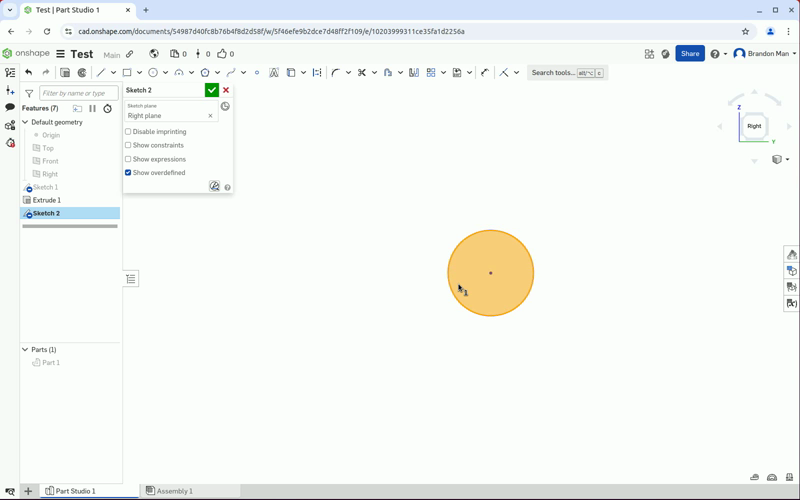
scroll(-6)
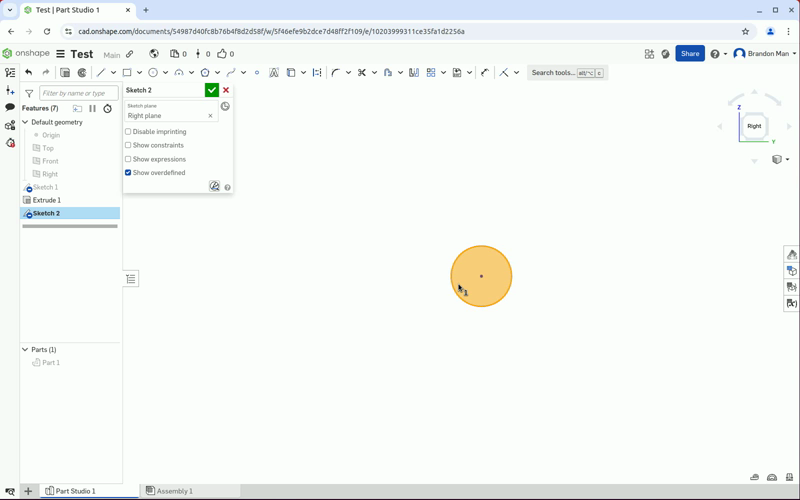
scroll(-6)
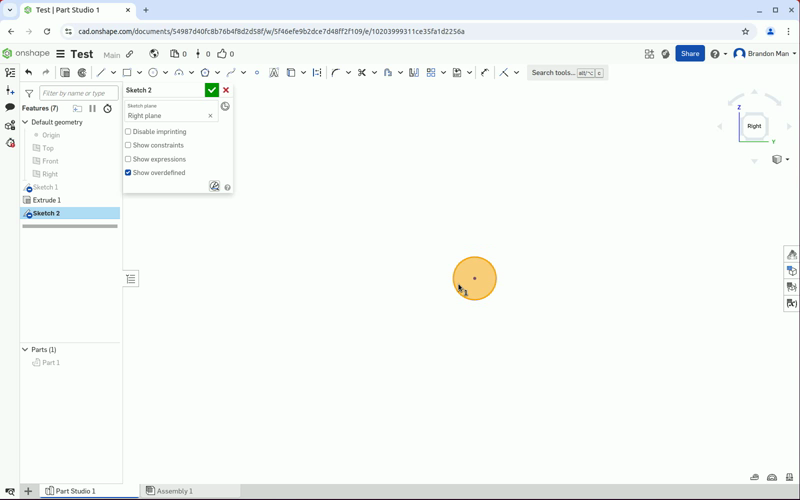
scroll(-6)
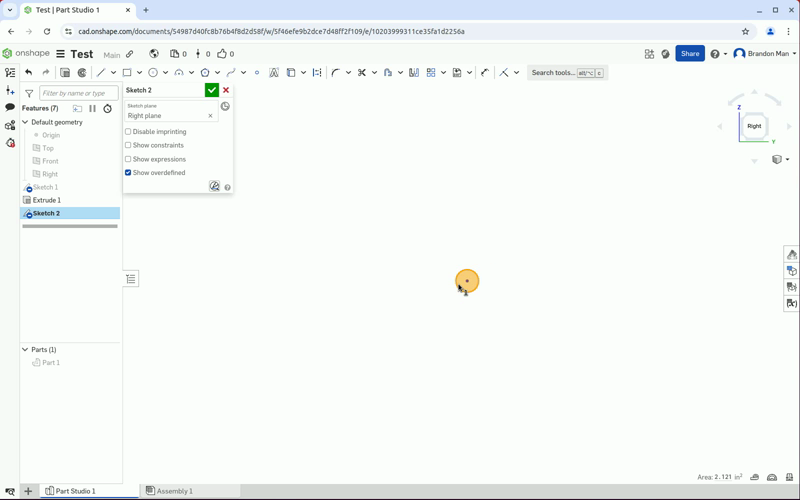
scroll(-6)
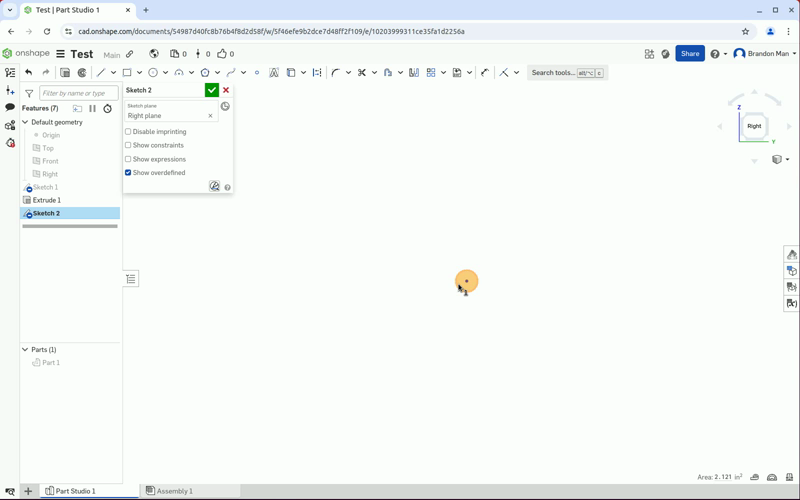
scroll(-6)
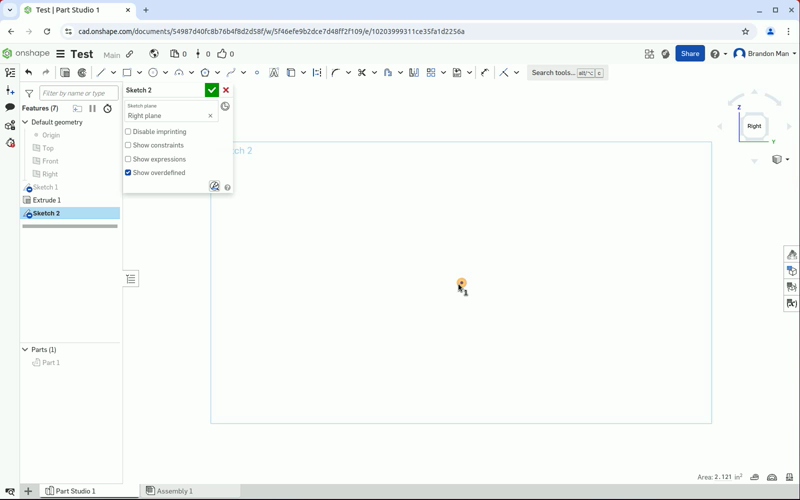
mouse_move(73, 352)
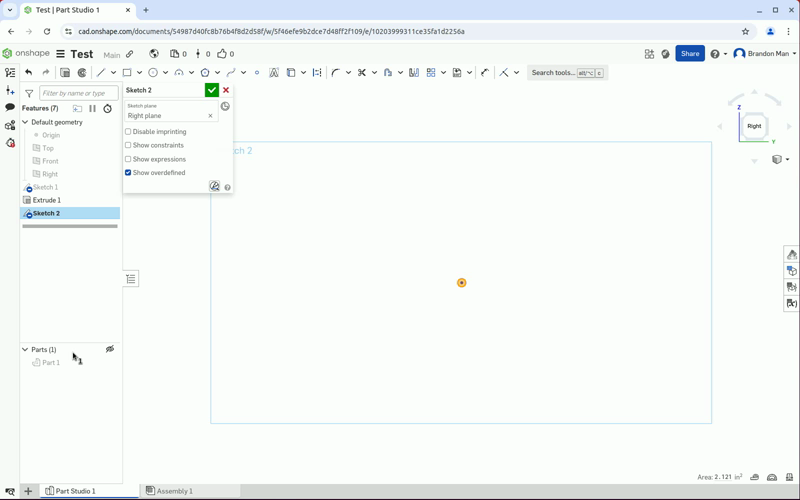
key(shift+y)
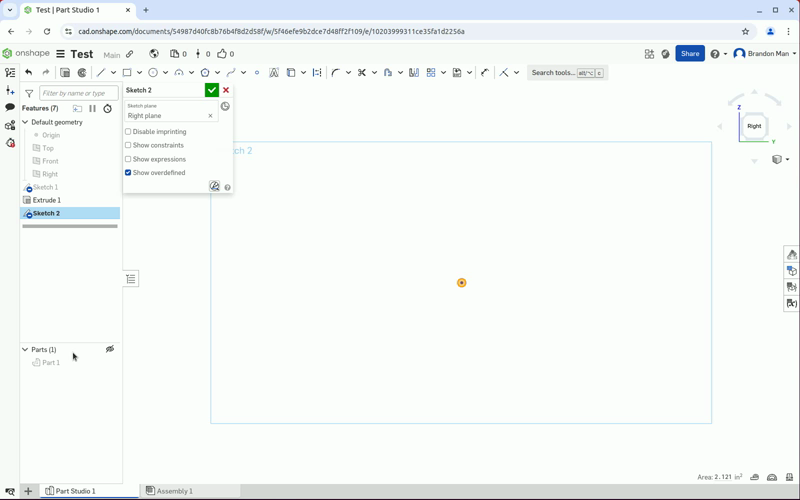
key(shift+e)
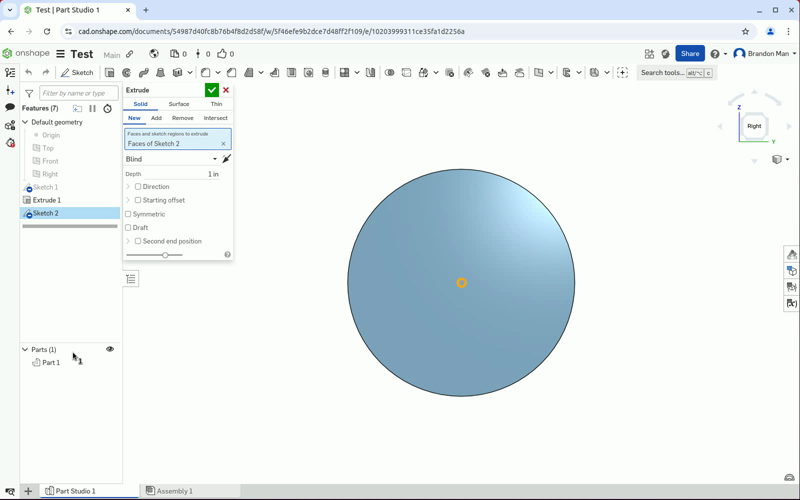
mouse_move(143, 106)
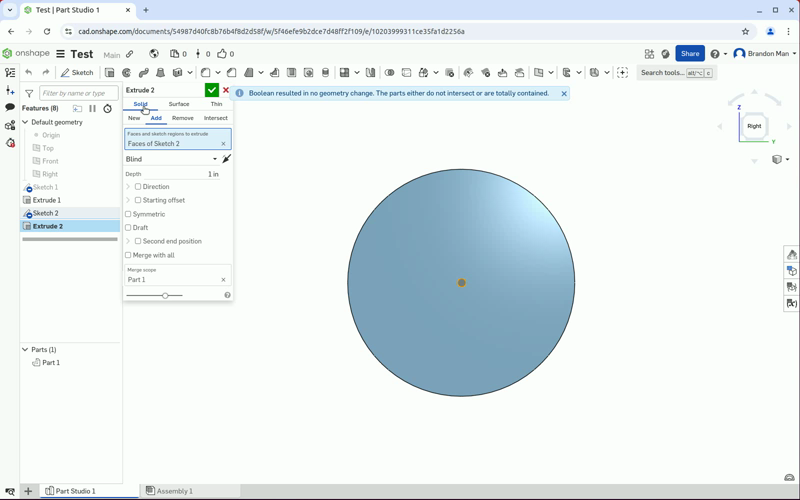
click(143, 106)
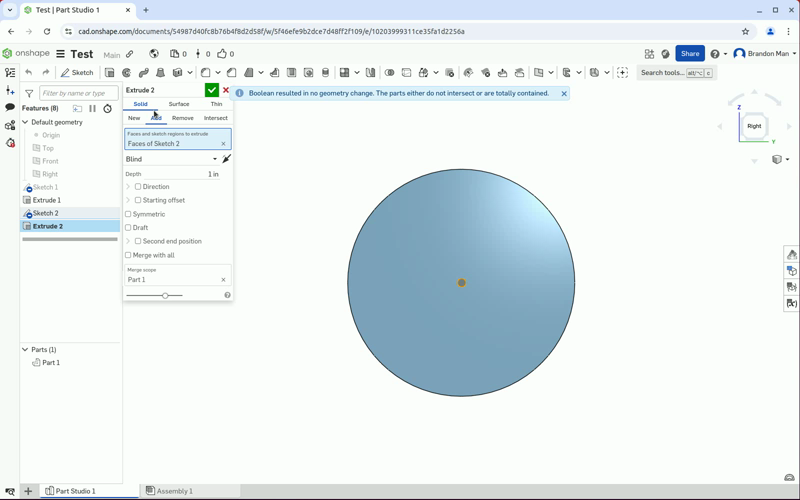
mouse_move(186, 120)
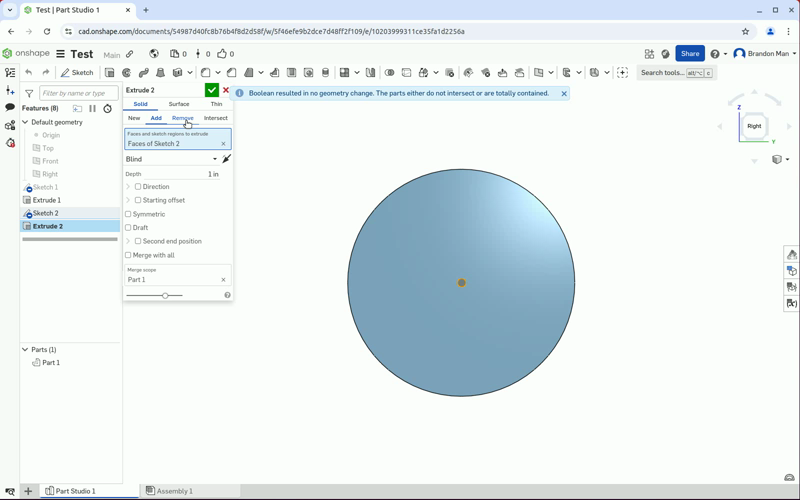
click(186, 120)
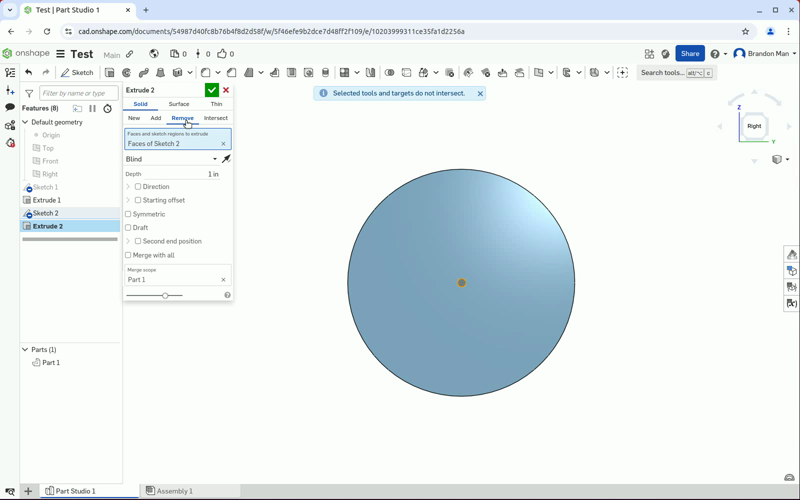
key(tab, 4)
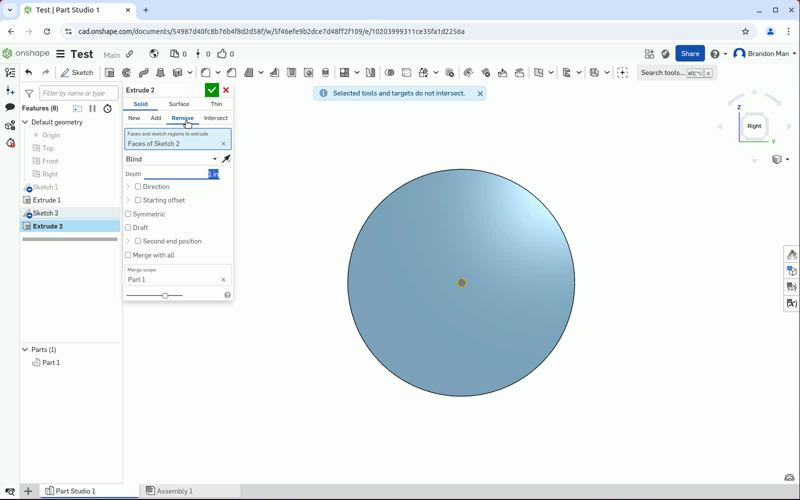
text(2.889)
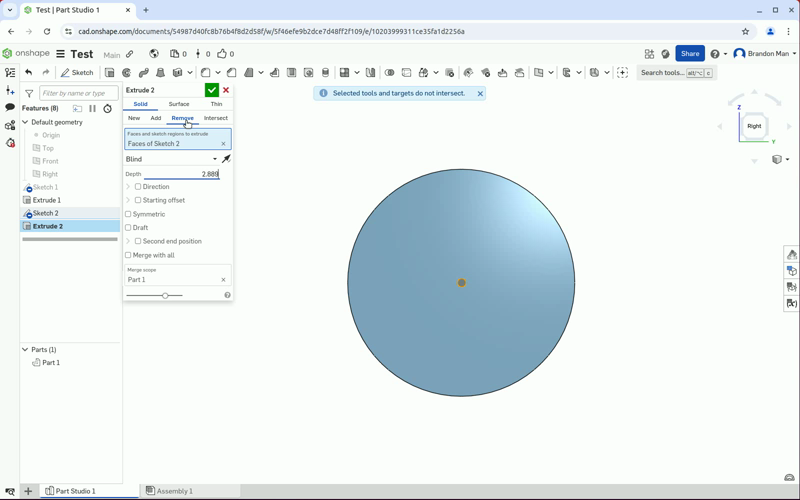
key(tab, 6)
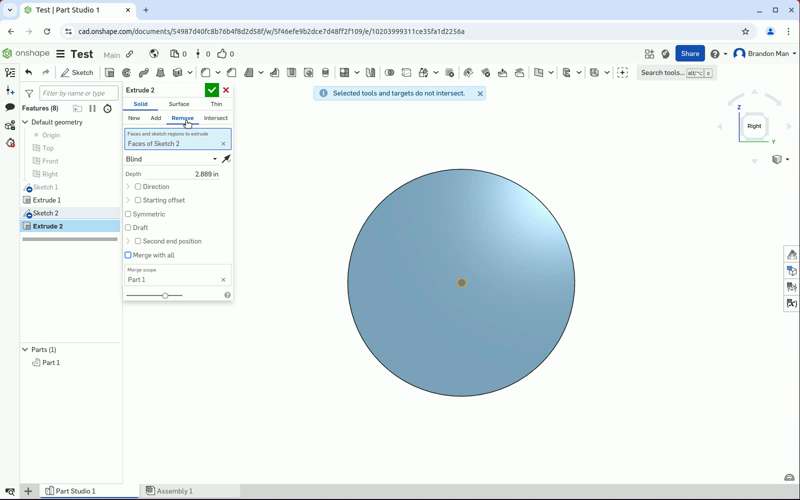
key(space)
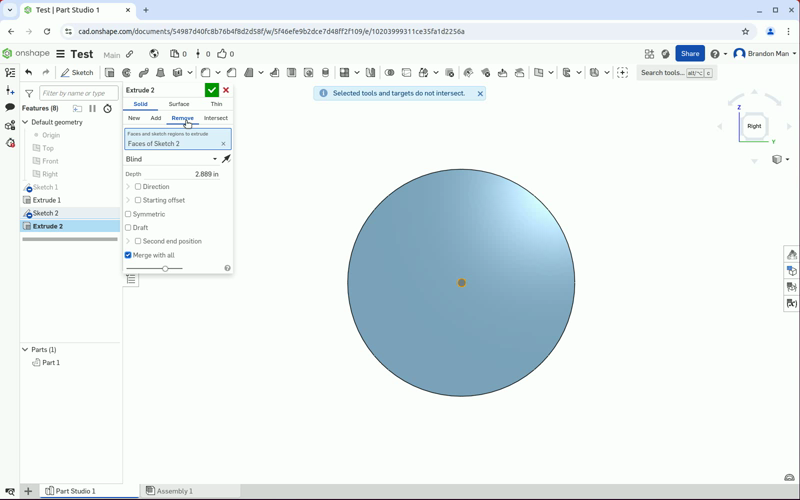
key(enter)
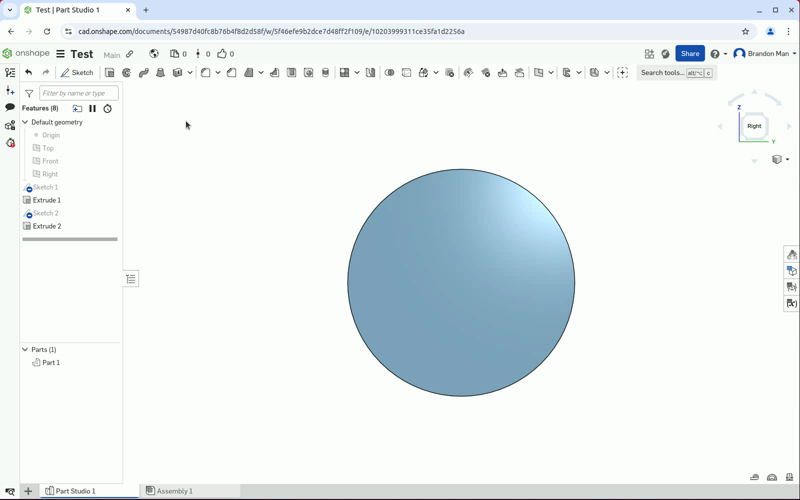
key(shift+h)
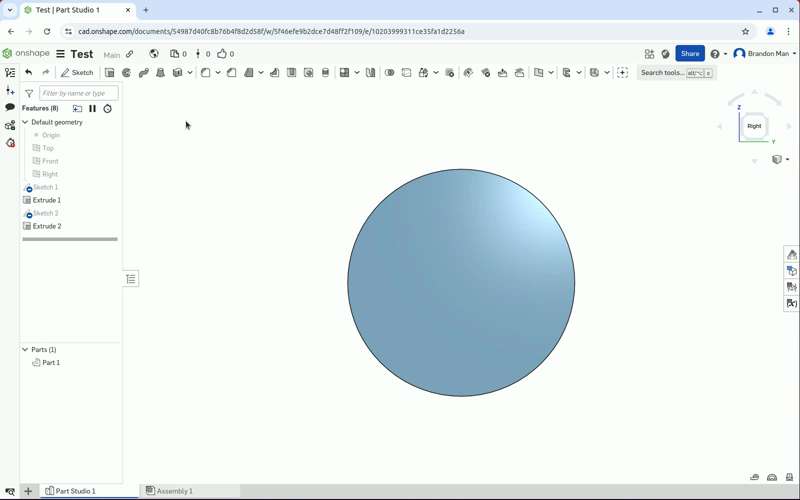
key(shift+h)
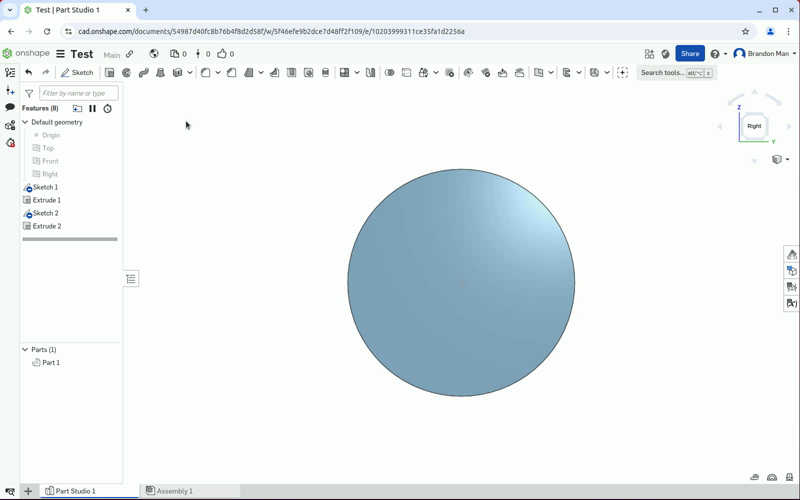
key(shift+7)
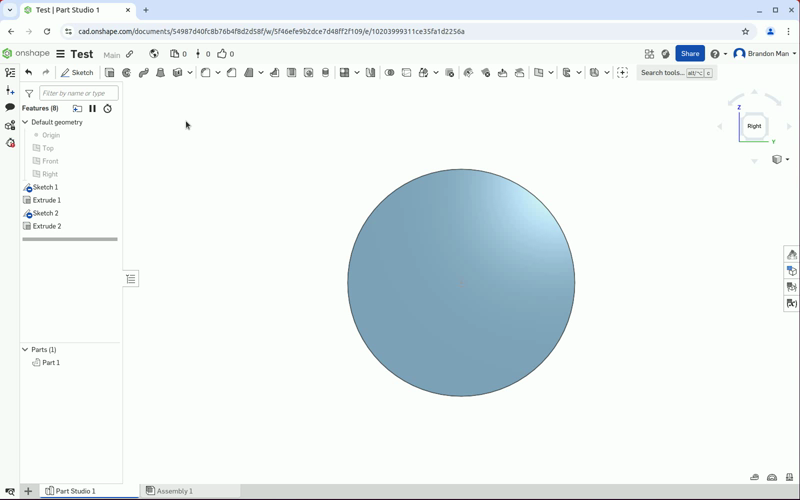
key(right, 2)
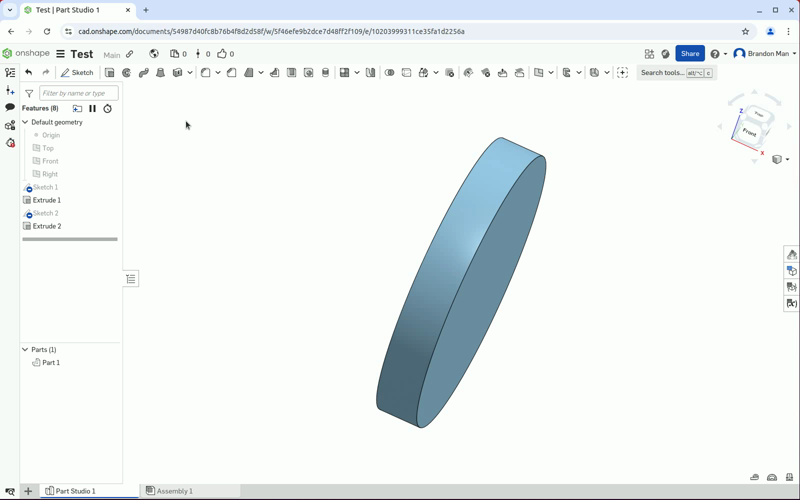
key(down, 2)
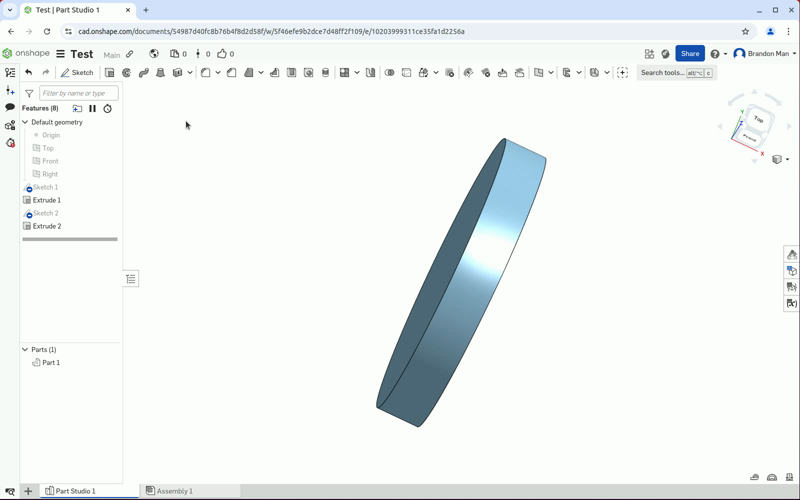
key(up, 2)
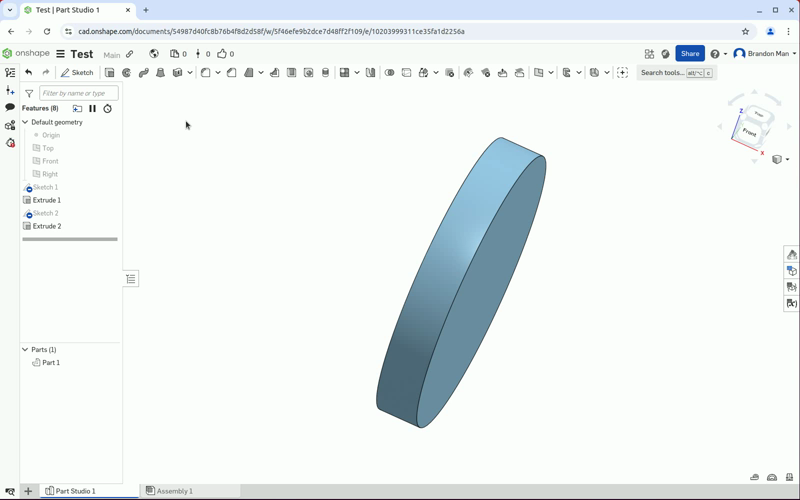
key(left, 2)
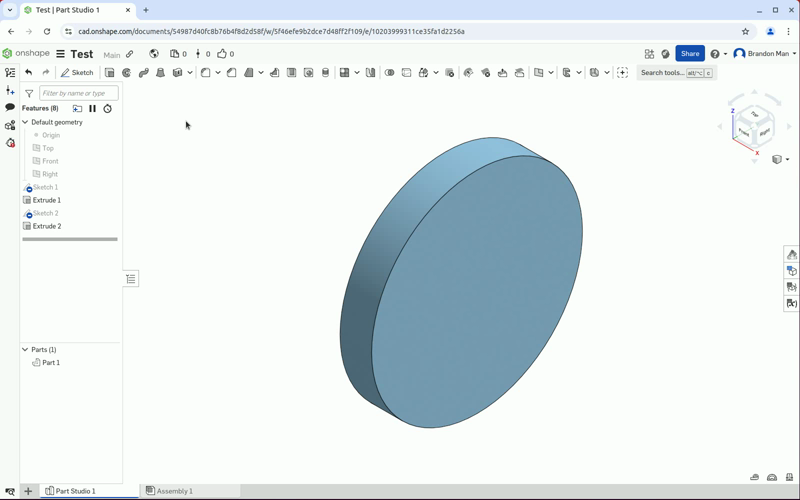
mouse_move(73, 189)
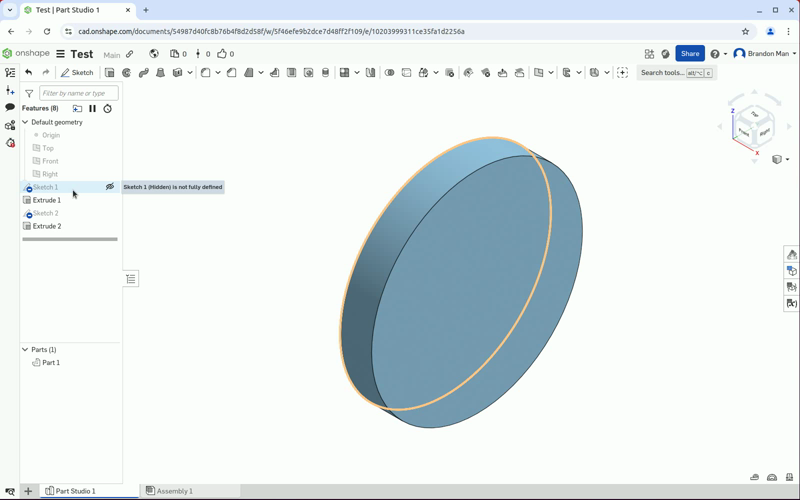
click(73, 189)